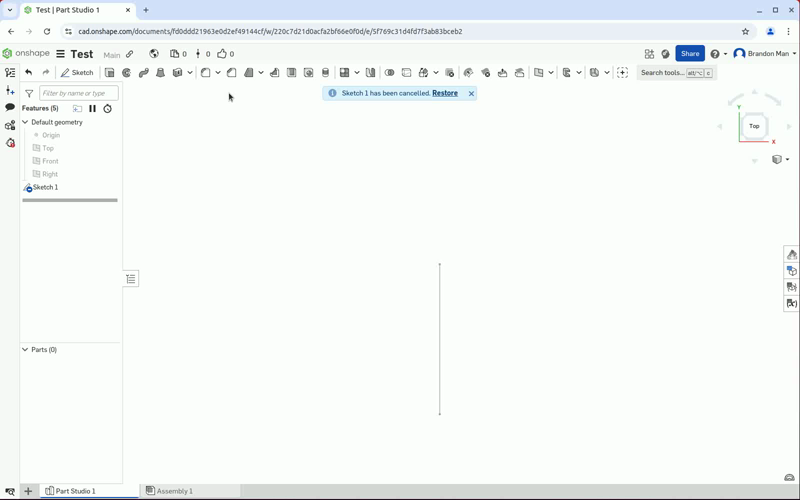
key(shift+h)
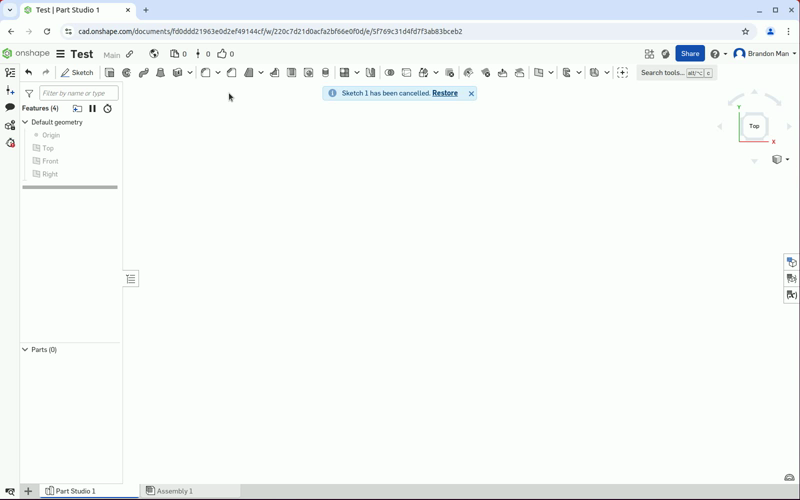
mouse_move(73, 352)
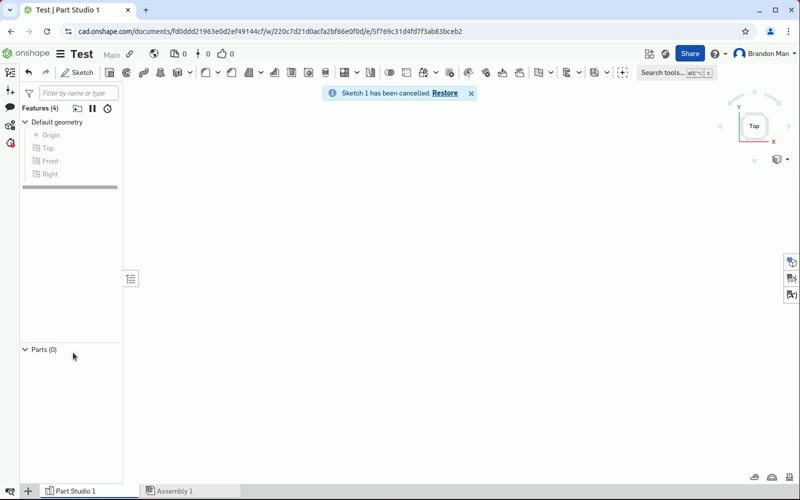
key(y)
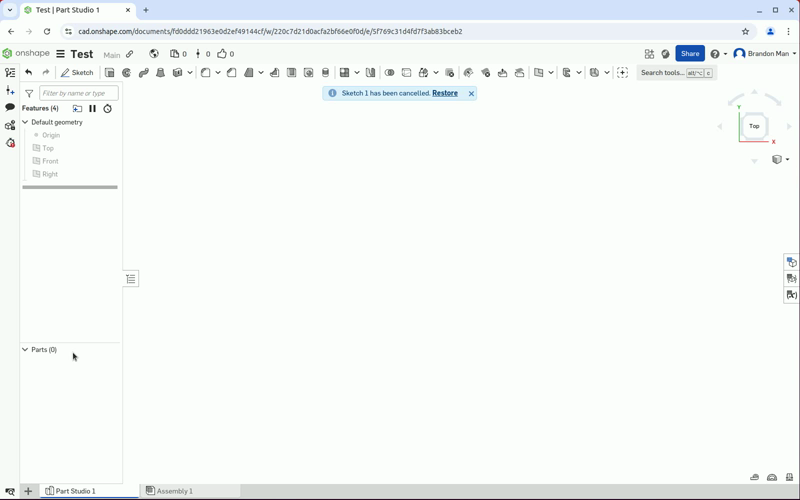
key(shift+p)
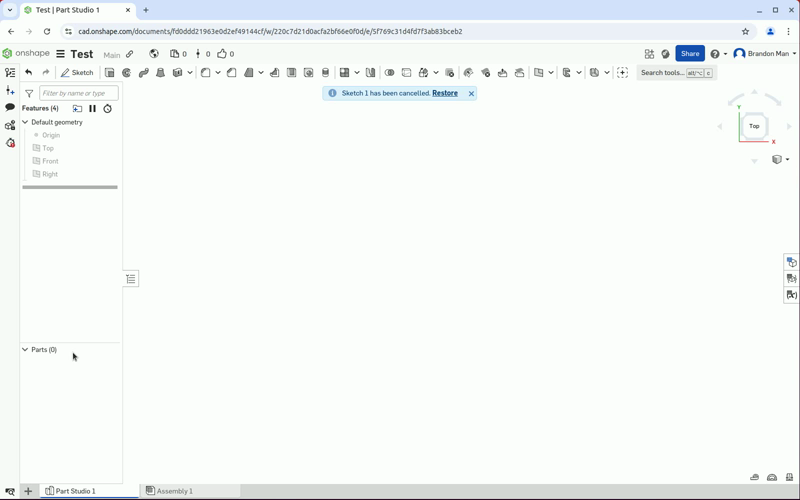
key(space)
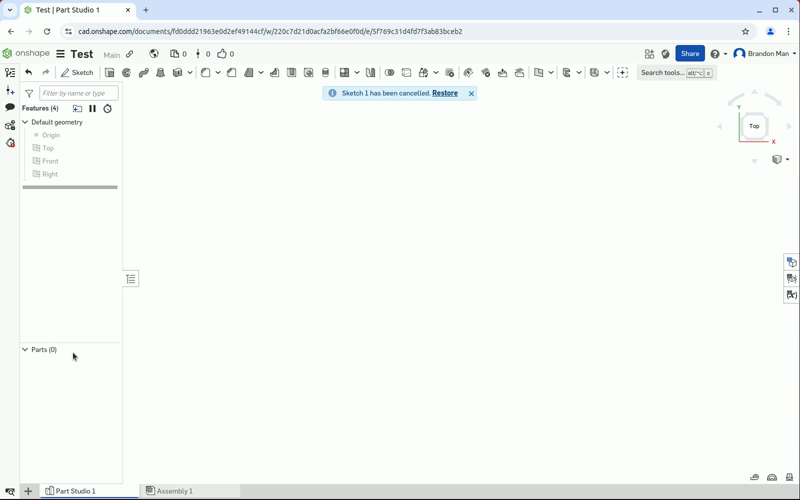
key_down(shift)
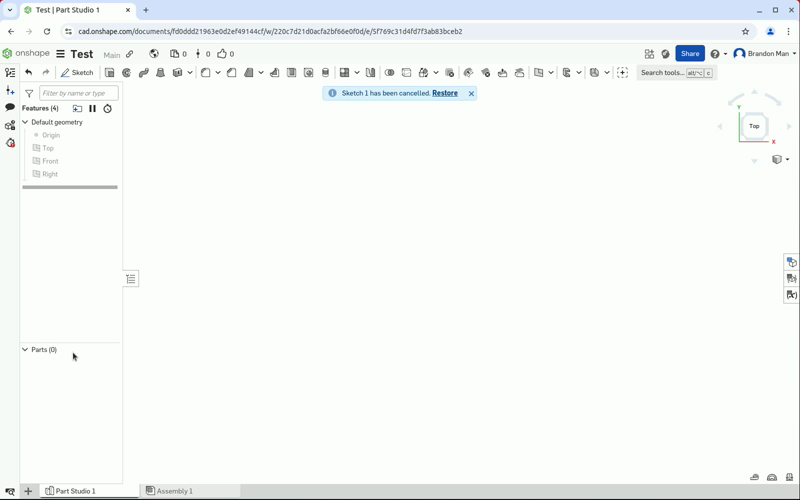
key(up)
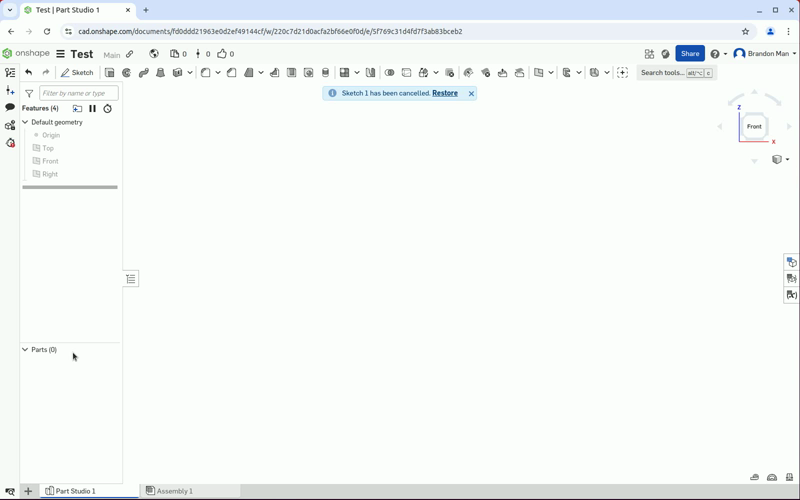
key_up(shift)
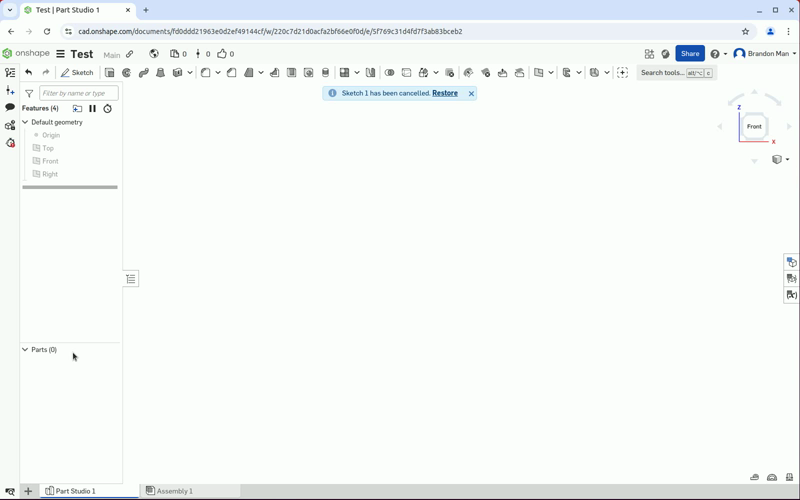
mouse_move(73, 352)
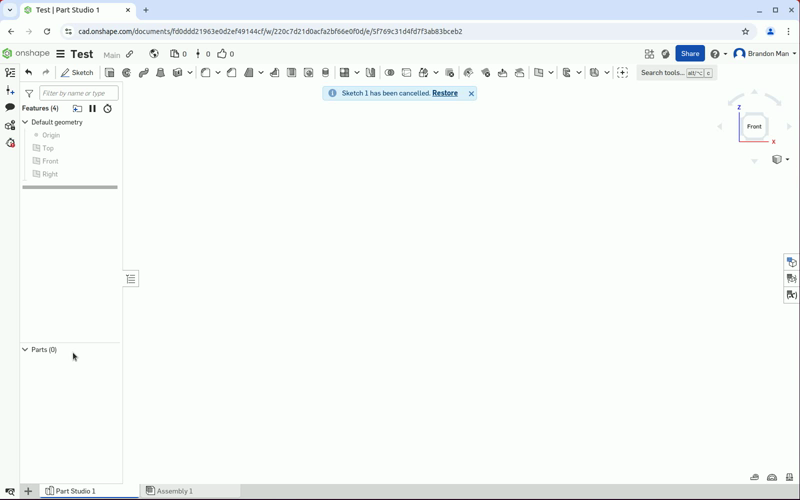
key(shift+y)
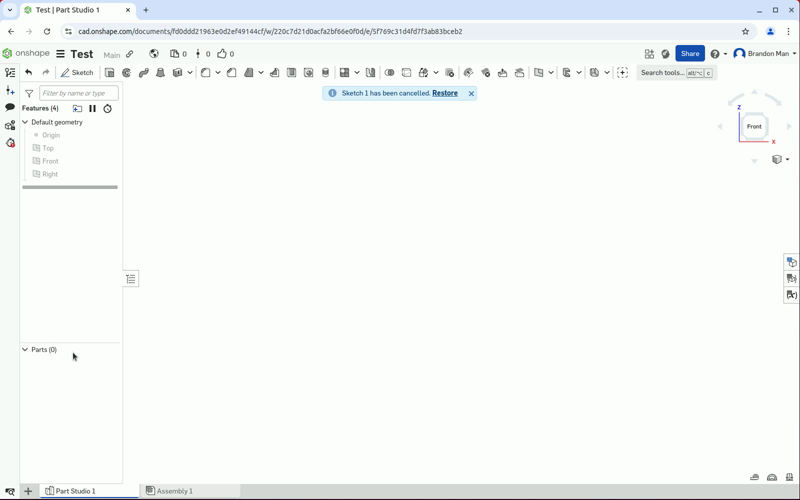
key(shift+s)
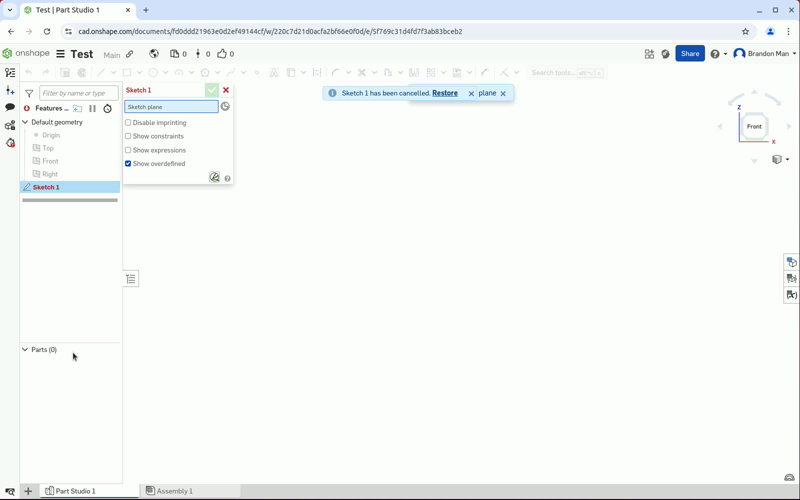
mouse_move(73, 163)
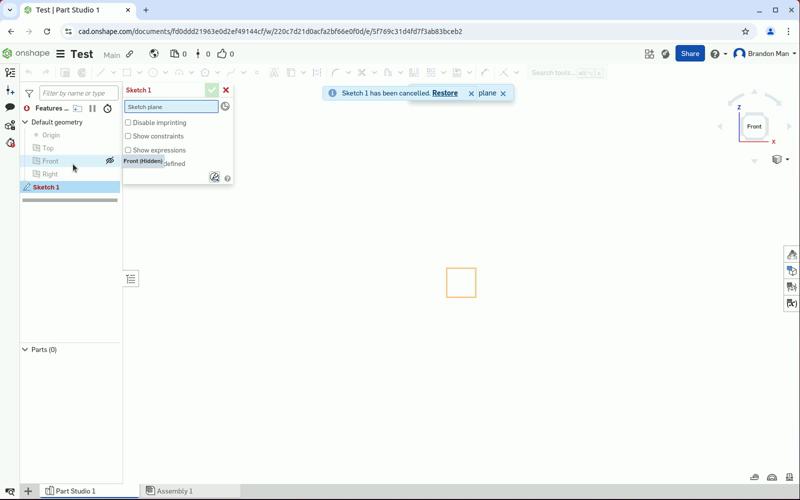
click(73, 163)
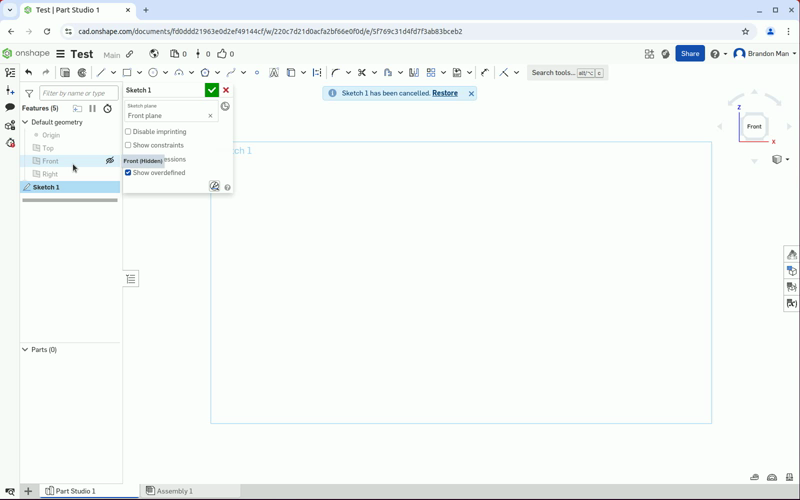
mouse_move(73, 352)
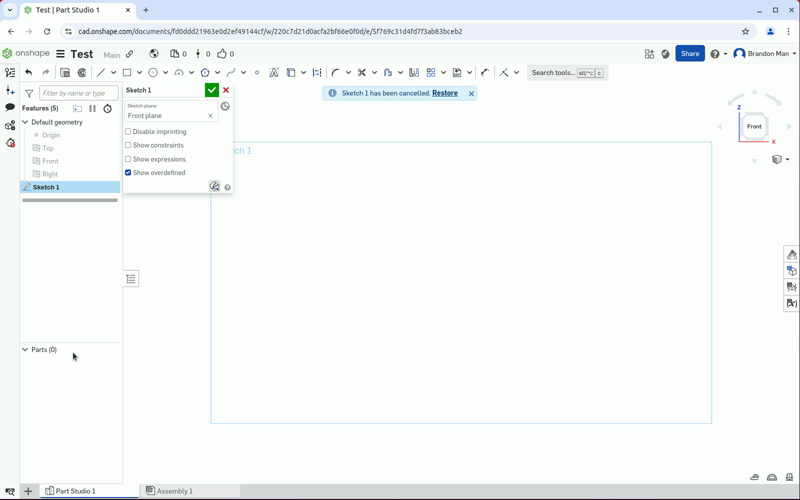
key(y)
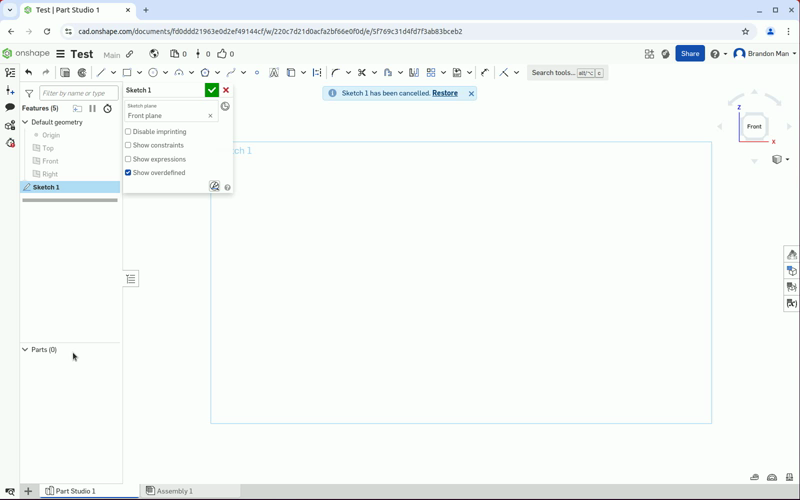
key(a)
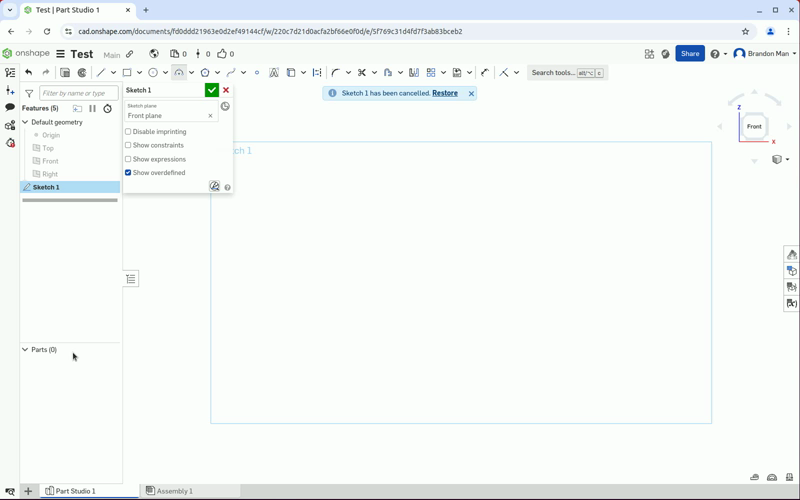
key_down(shift)
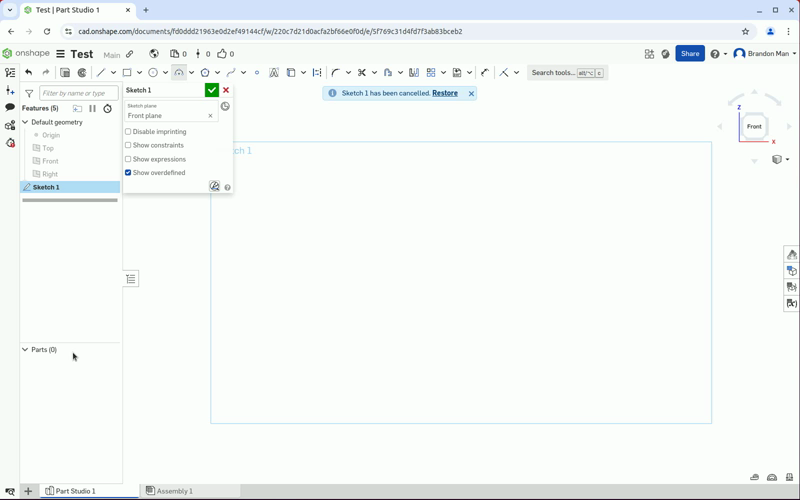
mouse_move(348, 285)
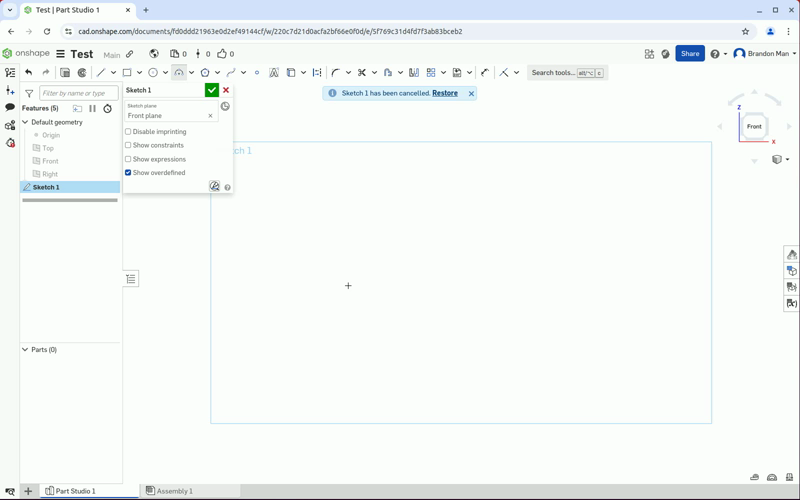
click(348, 285)
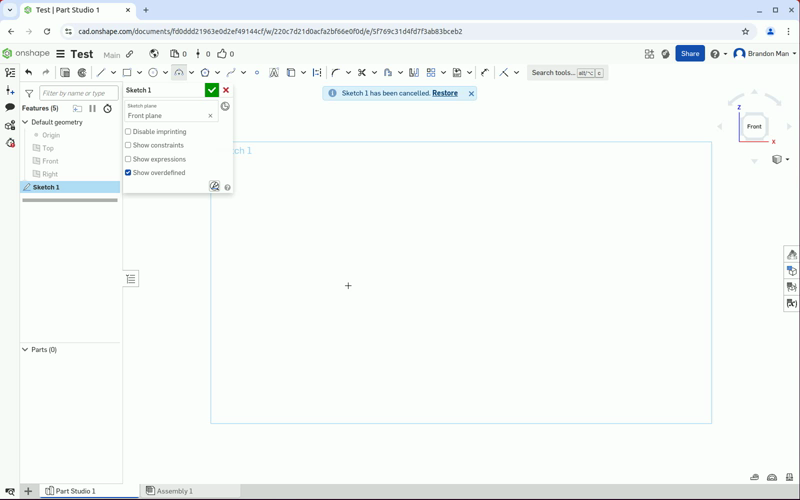
key_up(shift)
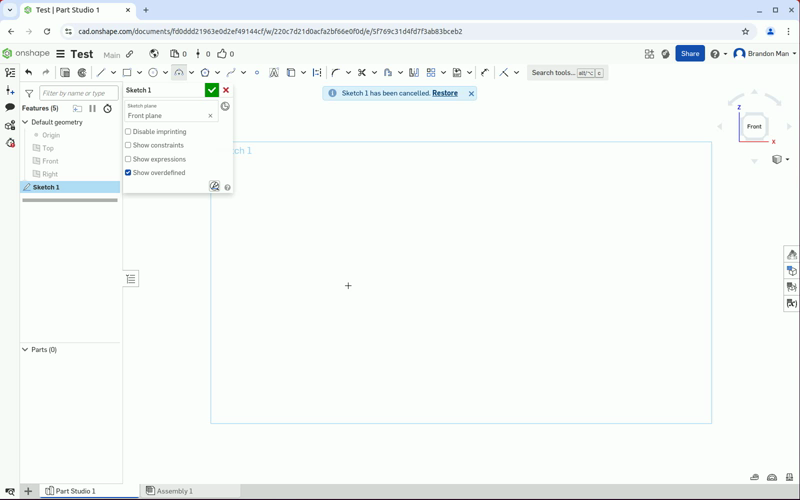
key_down(shift)
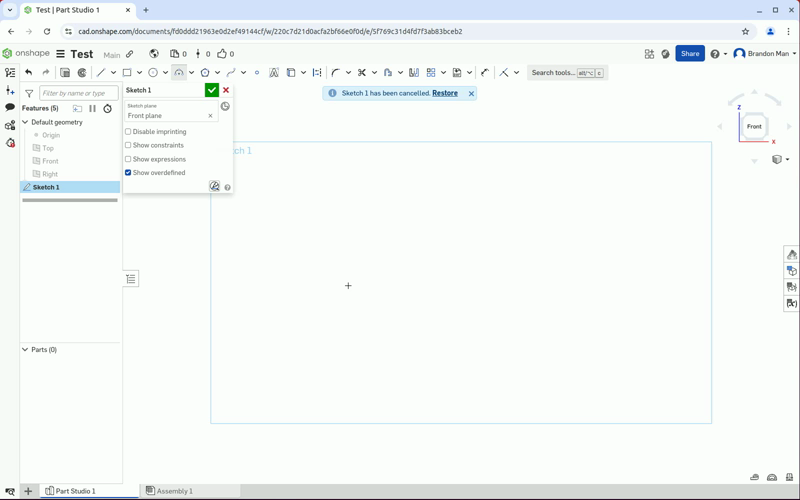
mouse_move(395, 339)
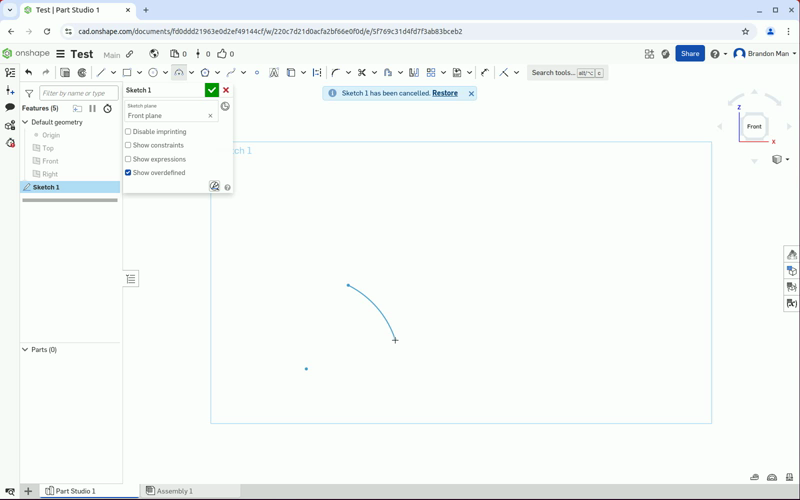
click(395, 339)
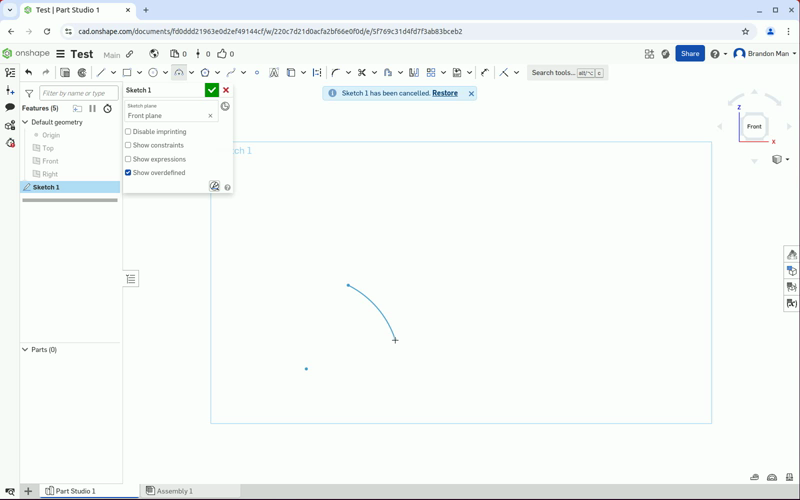
mouse_move(359, 323)
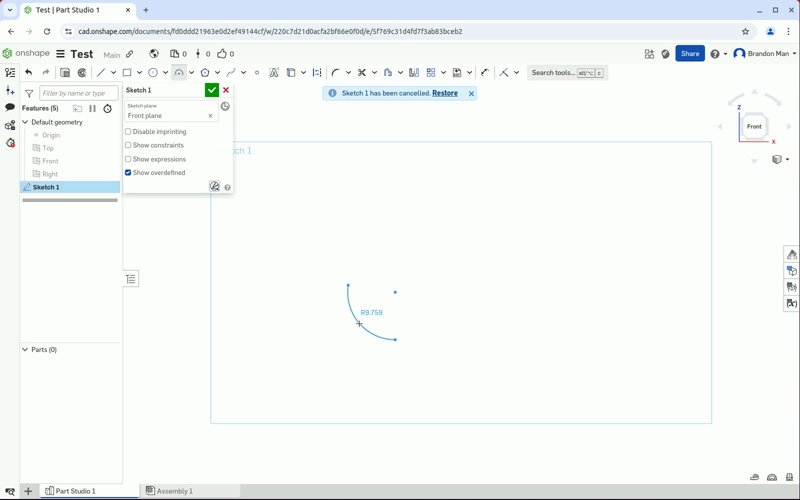
click(359, 323)
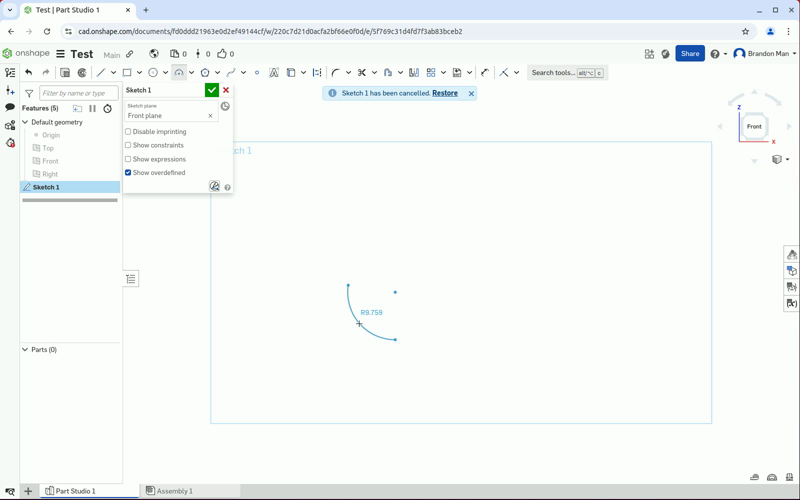
key_up(shift)
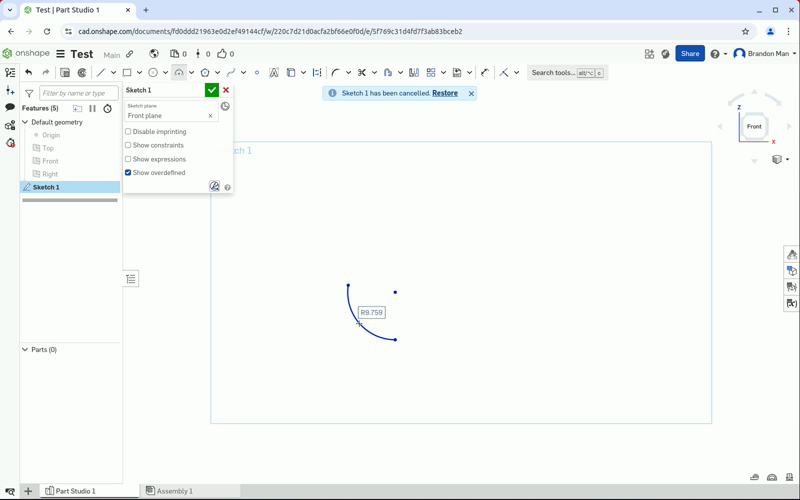
key(esc)
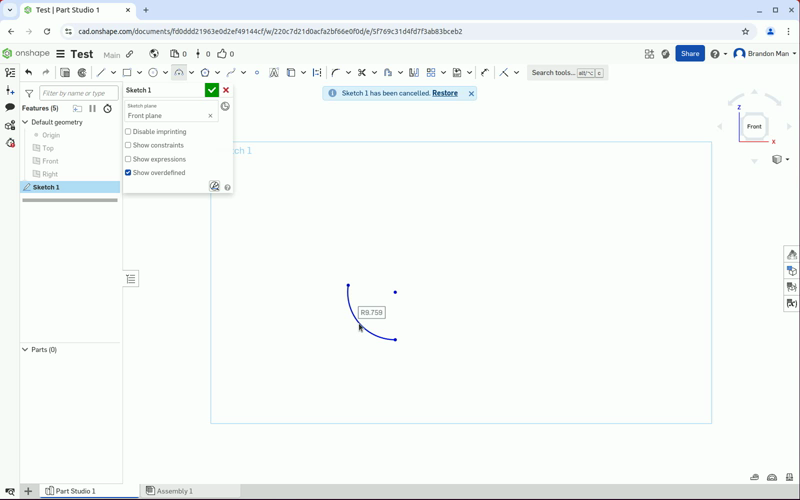
key(l)
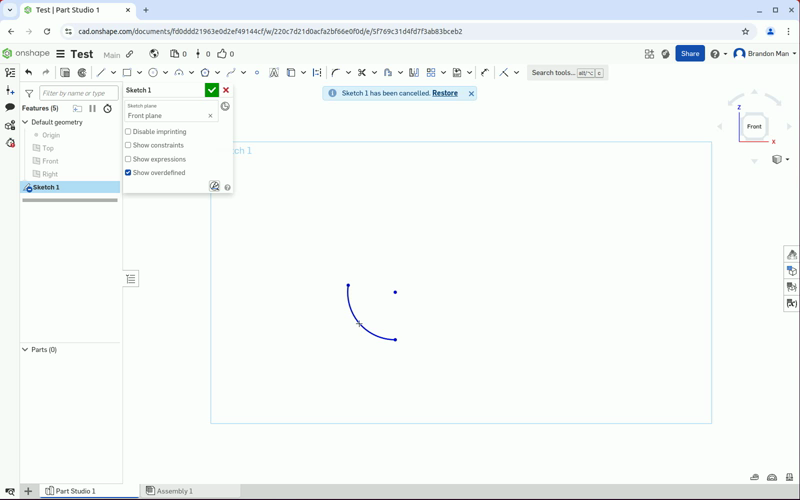
mouse_move(395, 339)
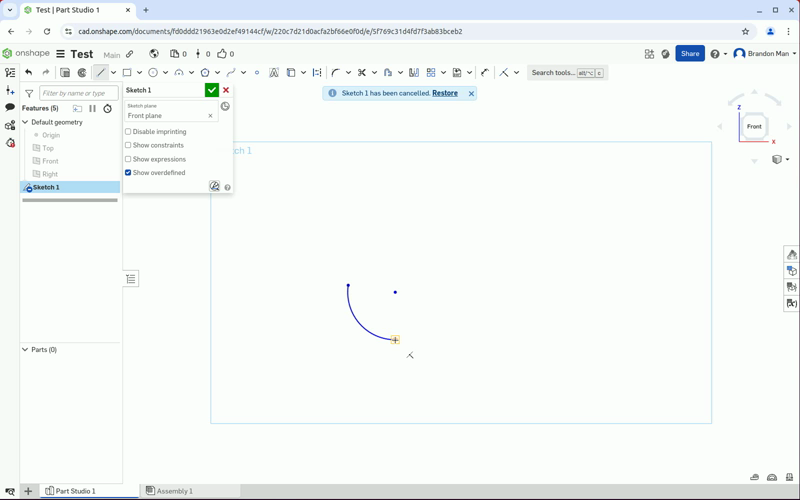
click(395, 339)
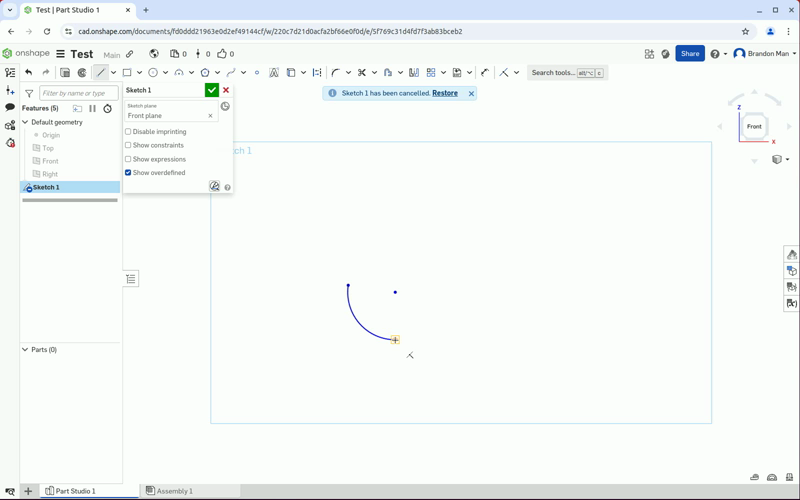
key_down(shift)
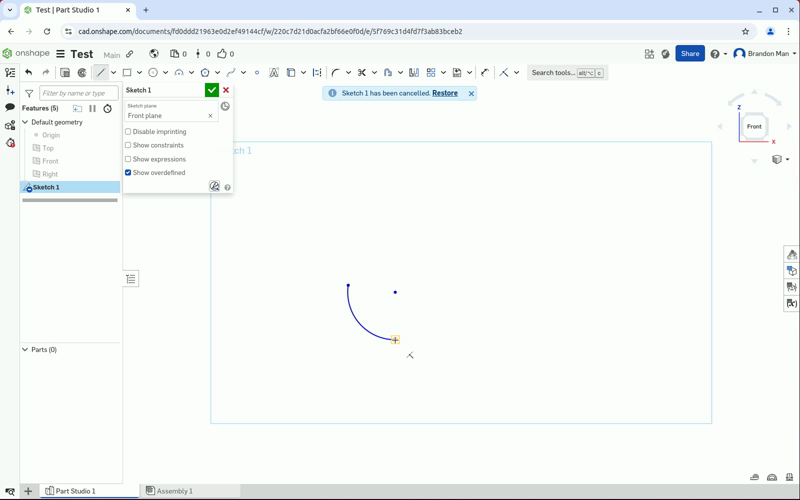
mouse_move(525, 339)
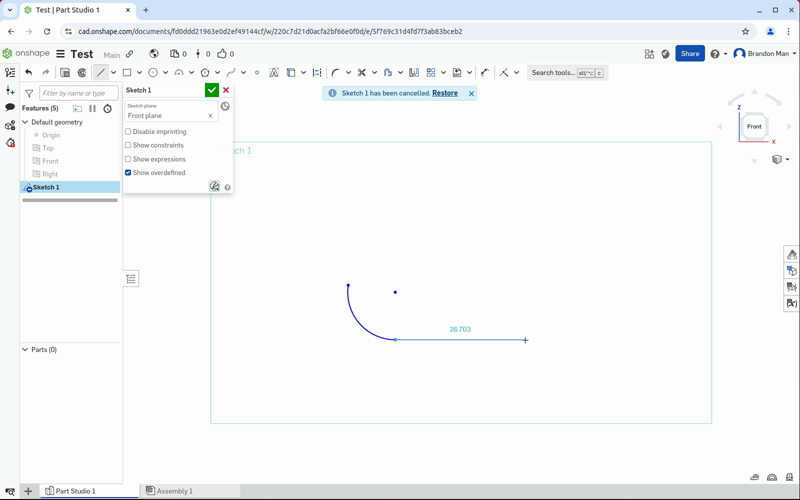
click(525, 339)
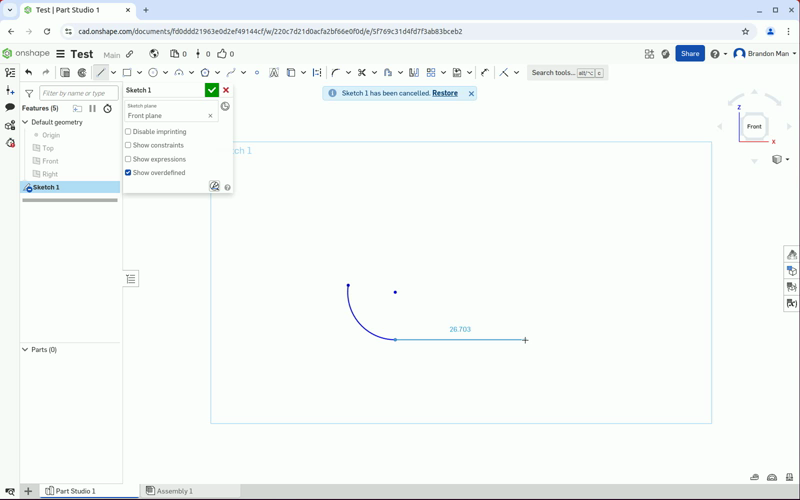
key_up(shift)
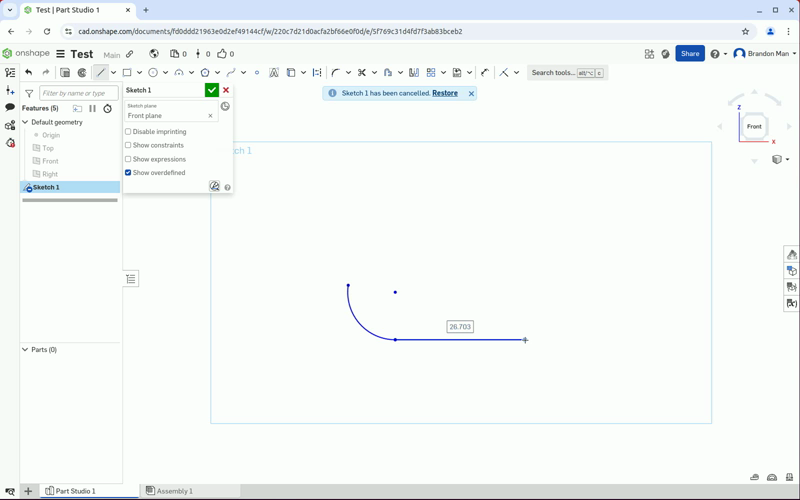
key(esc)
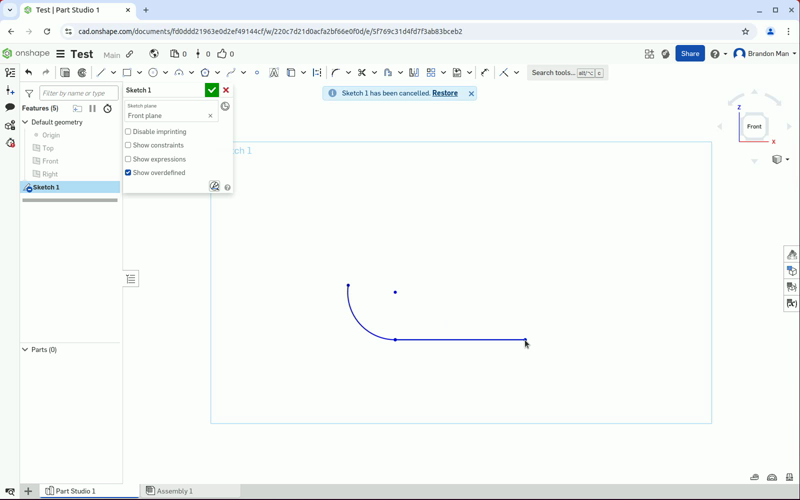
key(a)
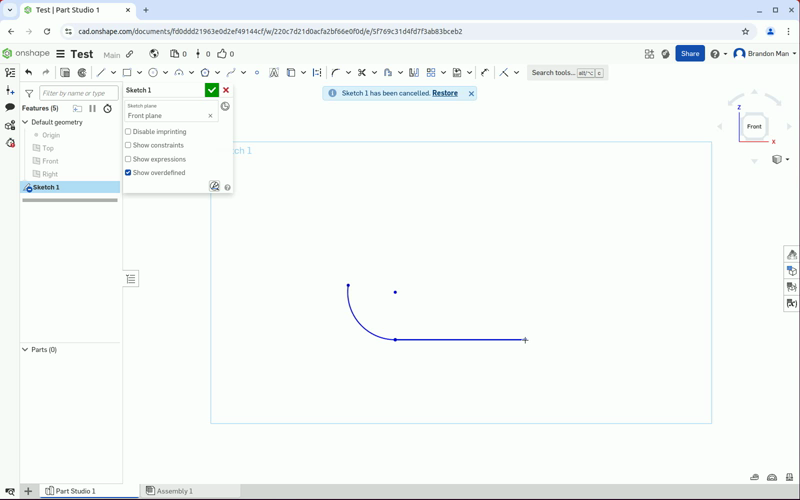
mouse_move(525, 339)
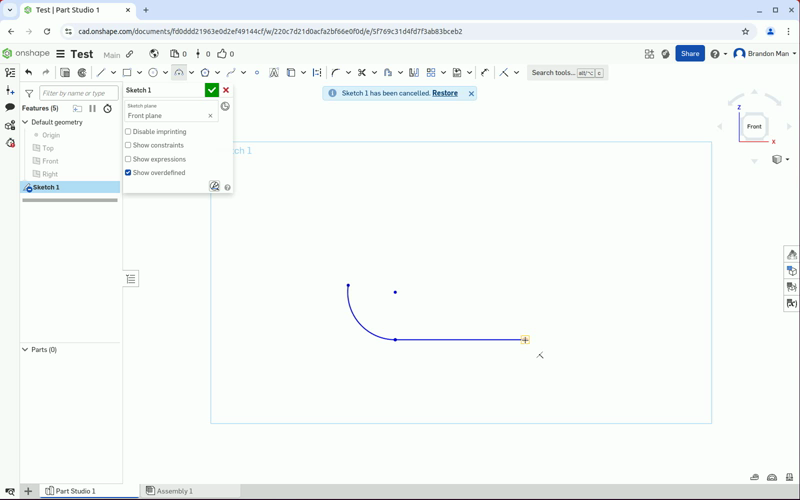
click(525, 339)
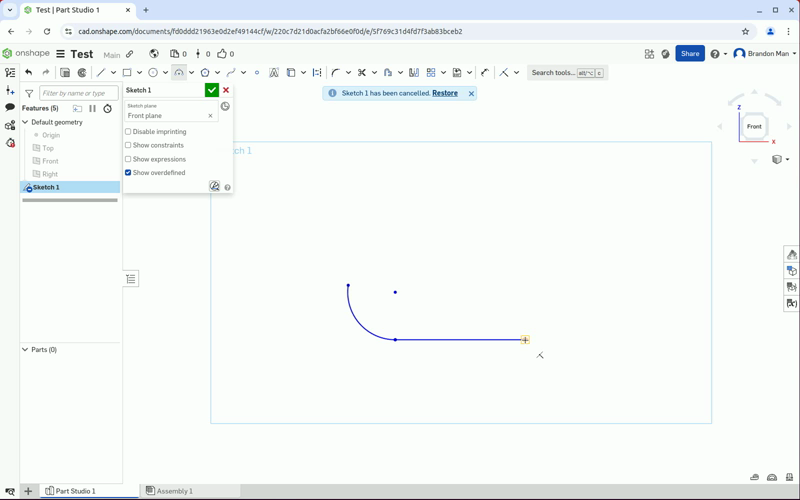
key_down(shift)
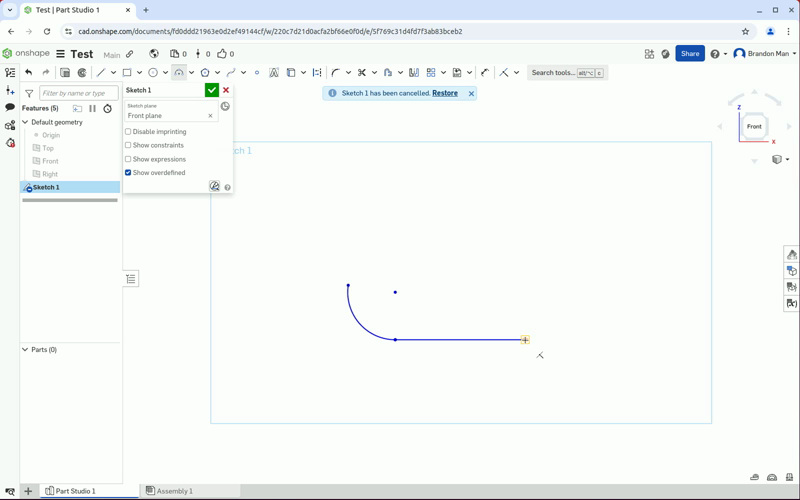
mouse_move(572, 285)
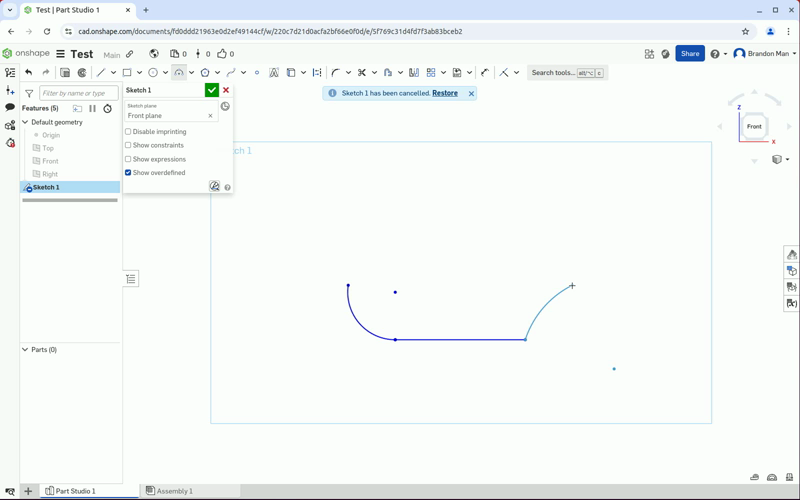
click(572, 285)
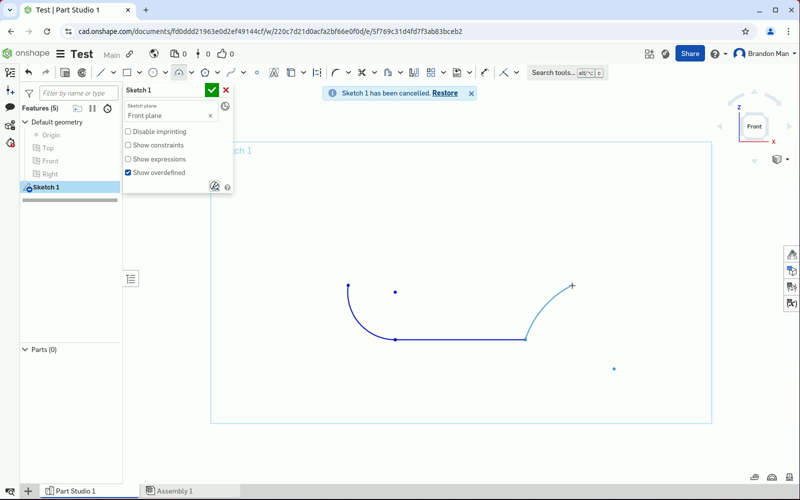
mouse_move(561, 323)
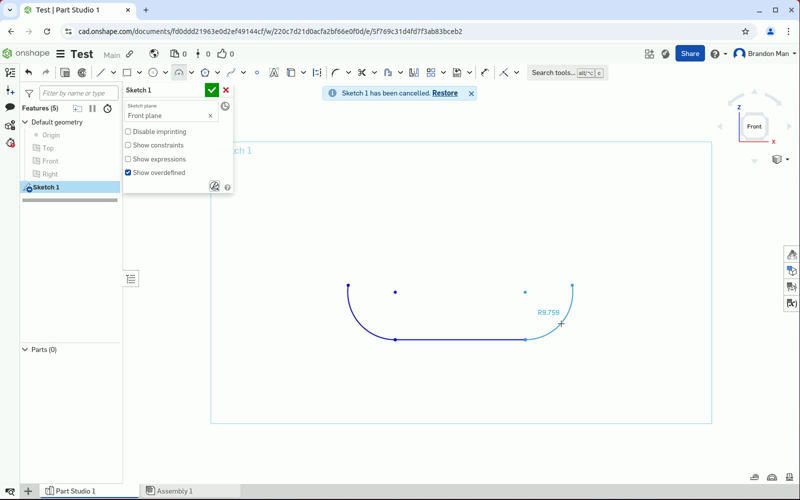
click(561, 323)
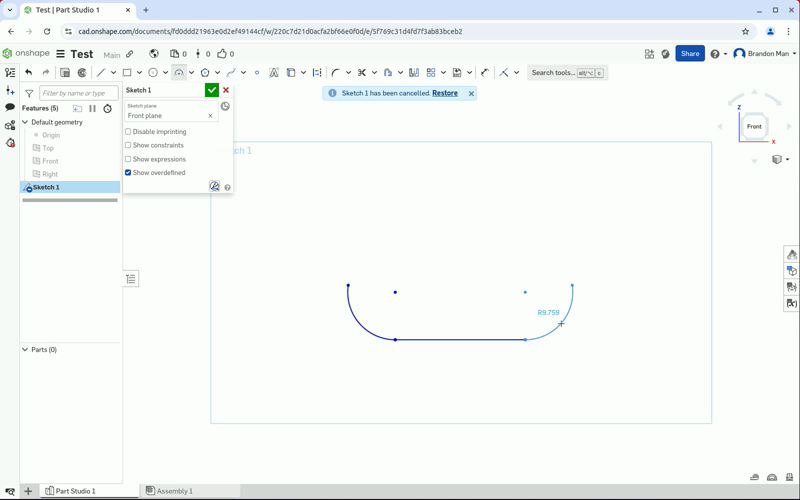
key_up(shift)
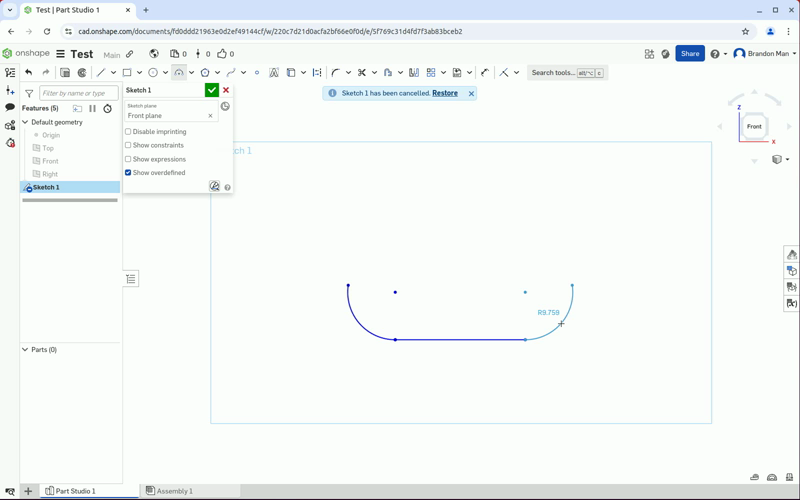
key(esc)
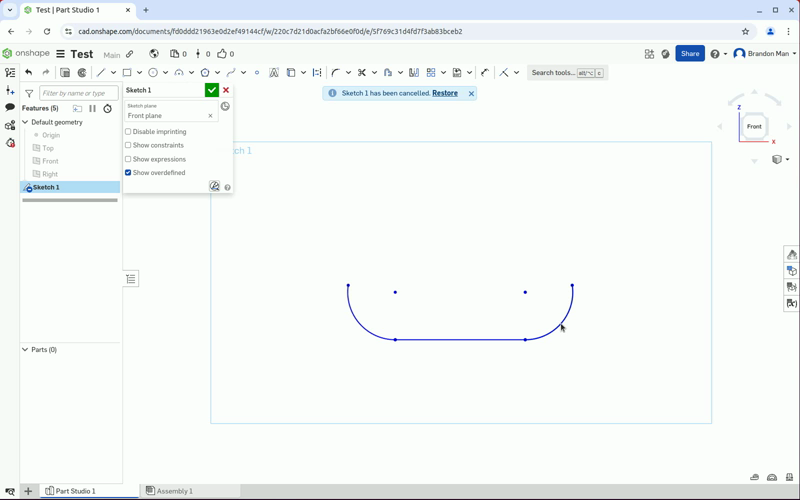
key(l)
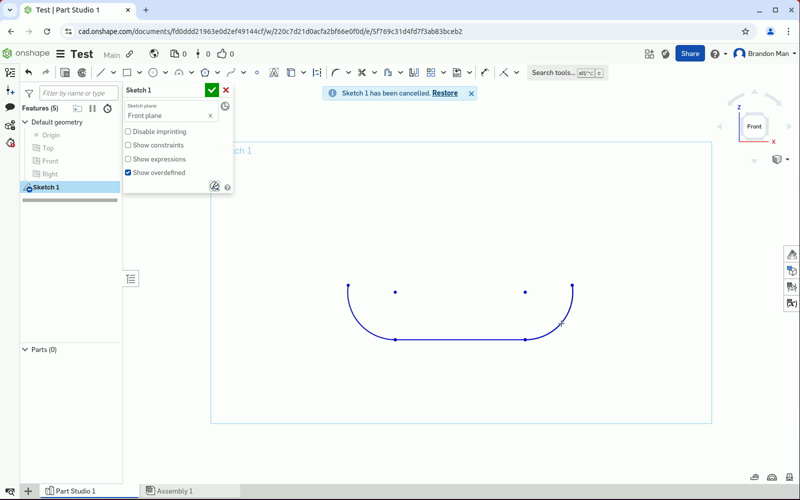
mouse_move(572, 285)
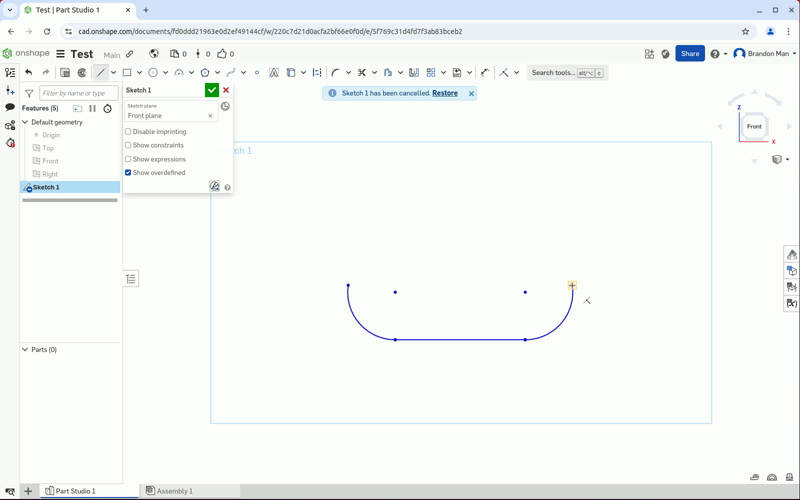
click(572, 285)
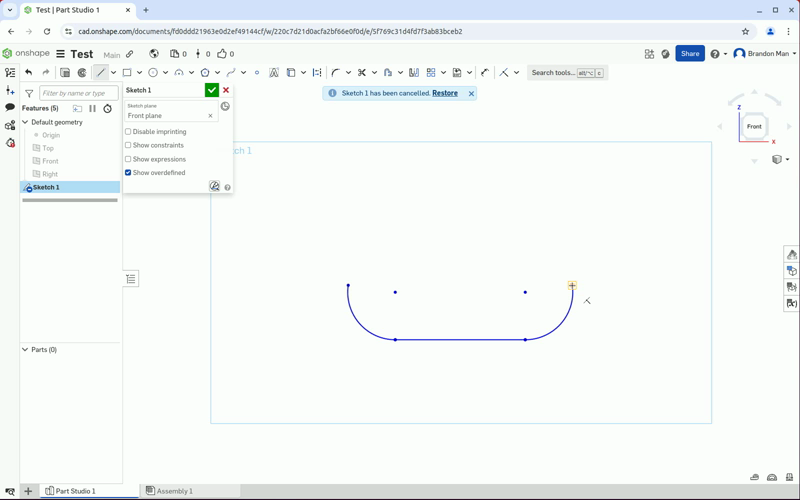
key_down(shift)
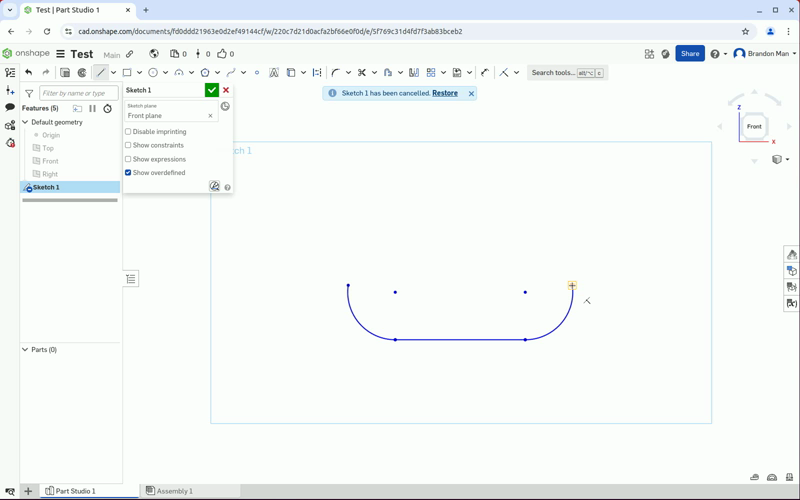
mouse_move(348, 285)
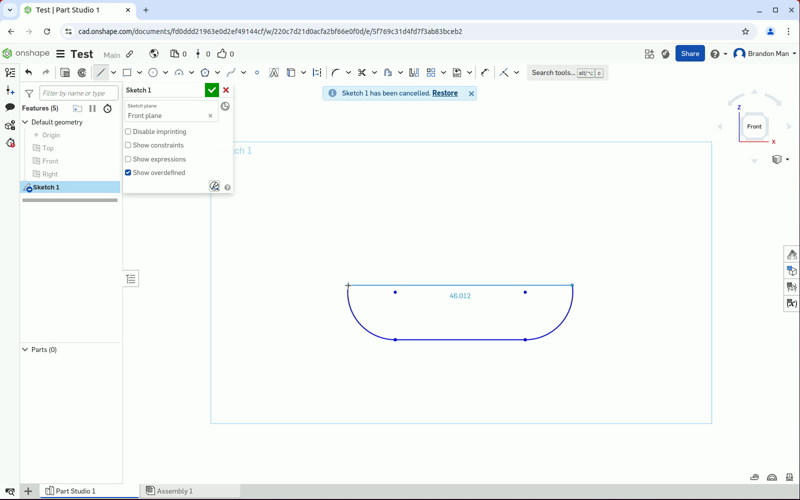
key_up(shift)
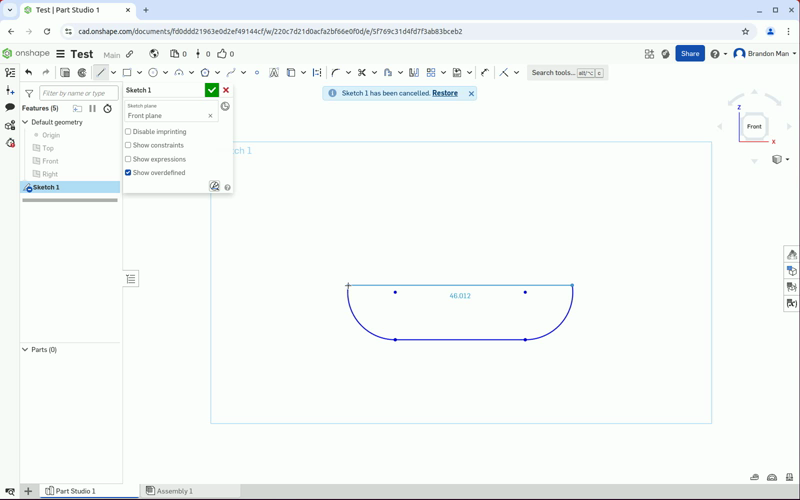
click(348, 285)
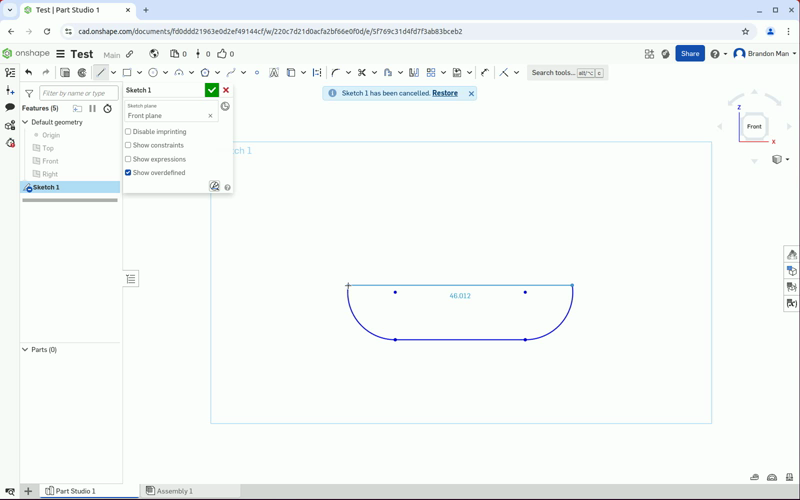
key(esc)
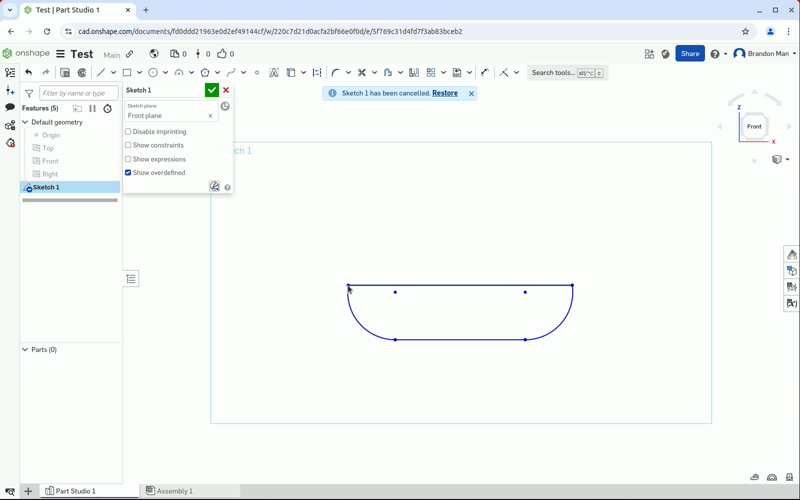
mouse_move(499, 325)
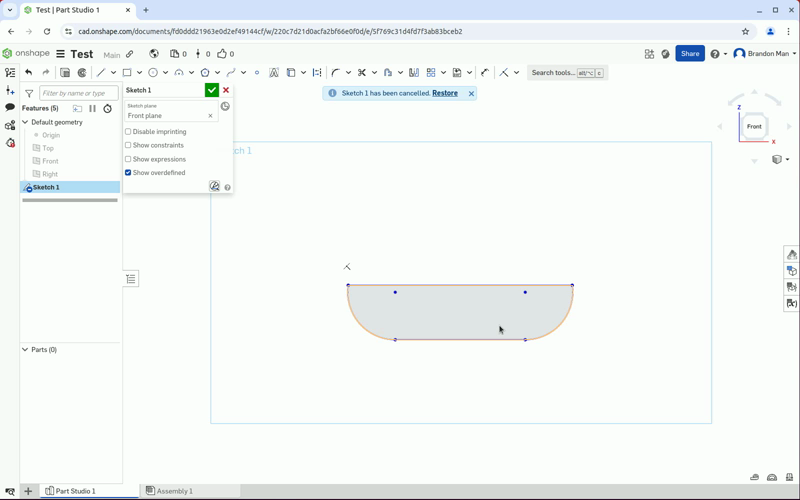
click(499, 325)
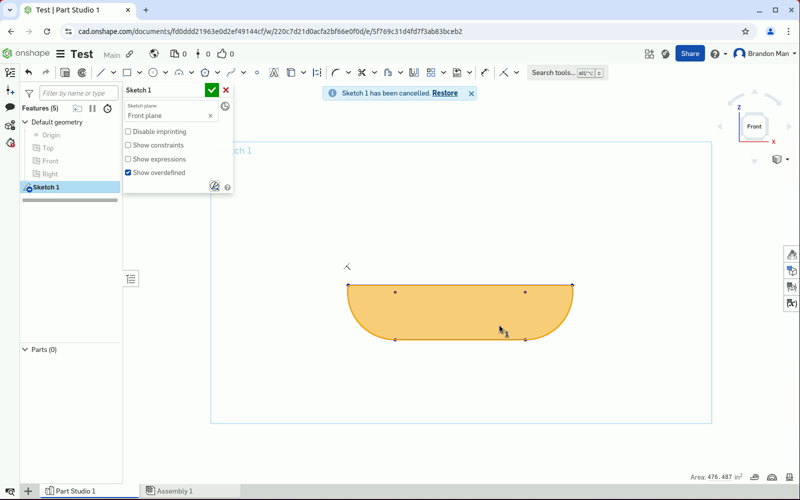
mouse_move(73, 352)
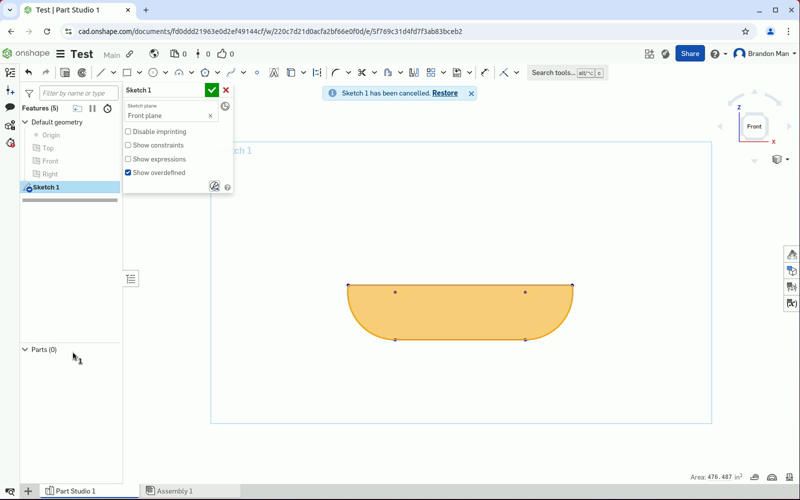
key(shift+y)
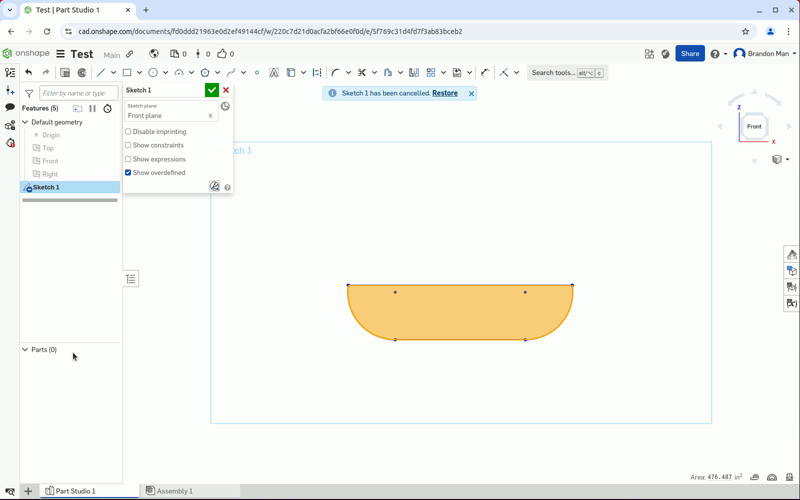
key(shift+e)
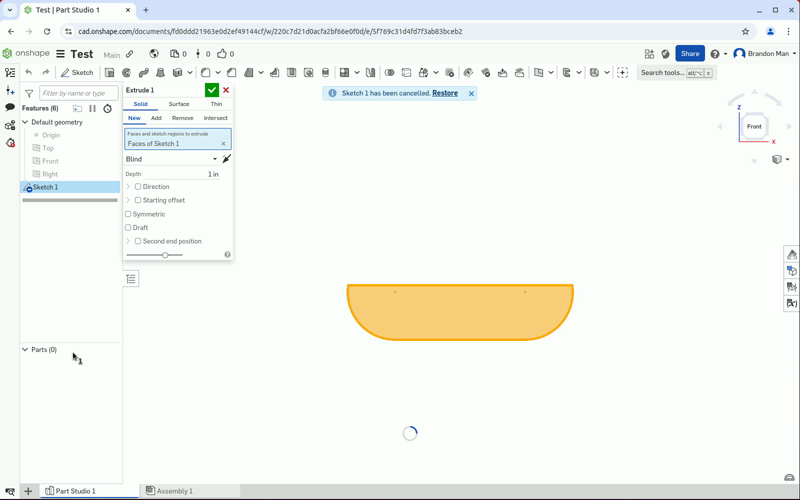
mouse_move(143, 106)
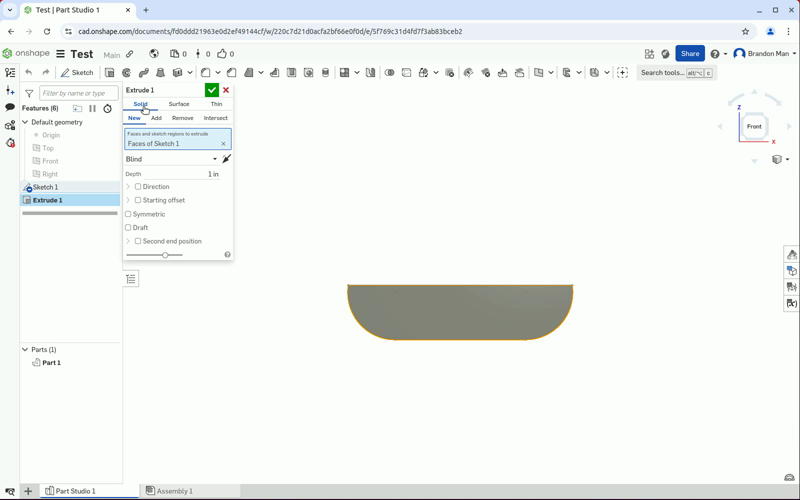
click(143, 106)
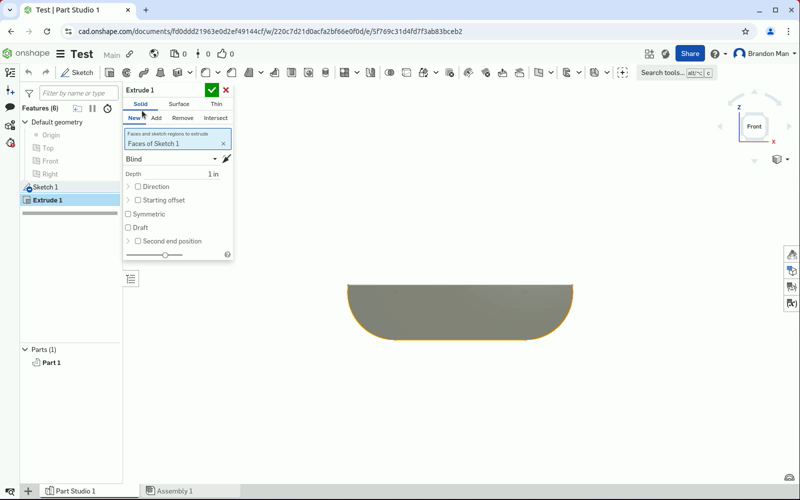
mouse_move(137, 120)
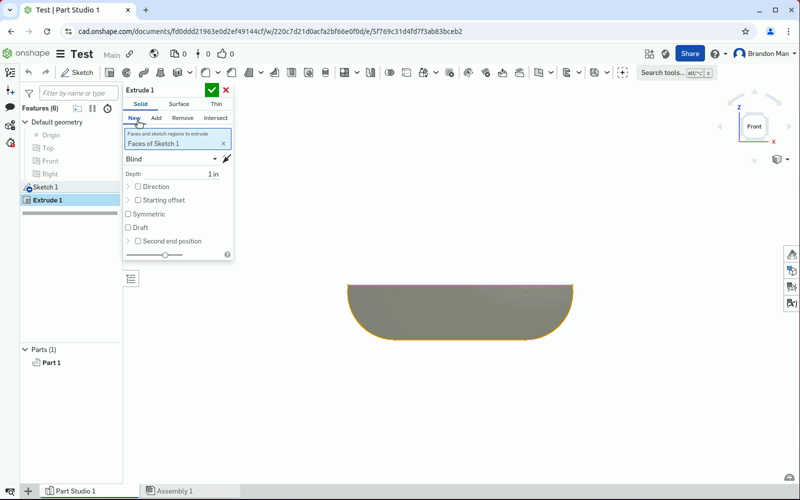
click(137, 120)
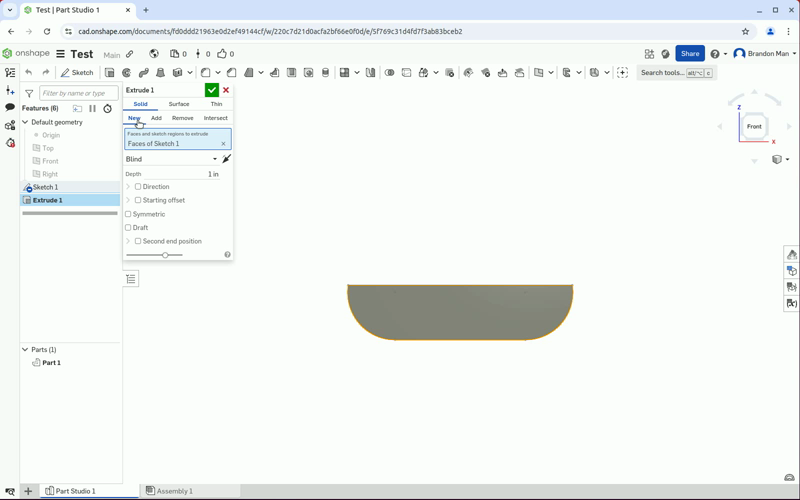
key(tab, 4)
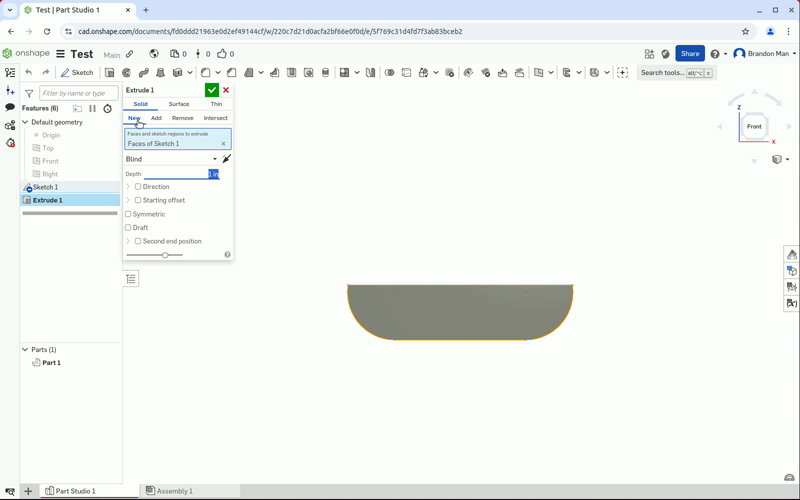
text(2.889)
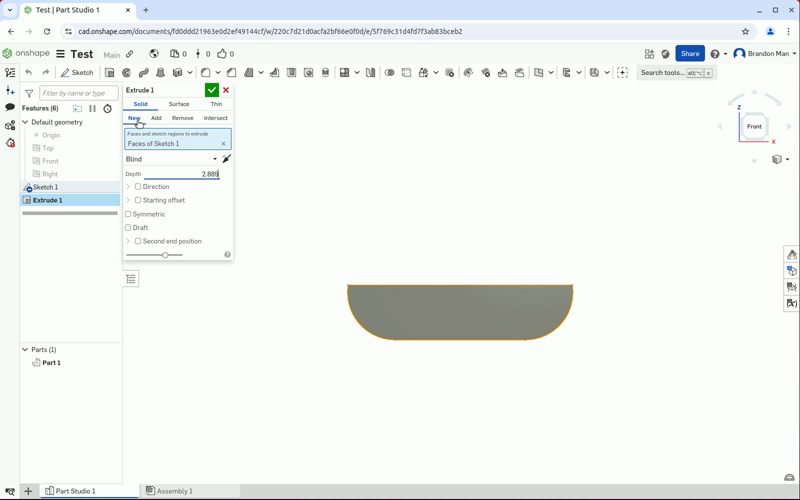
key(enter)
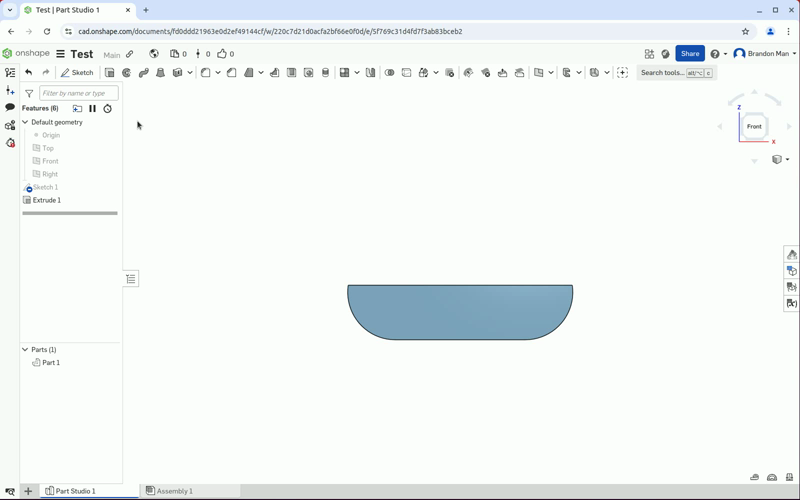
key(shift+h)
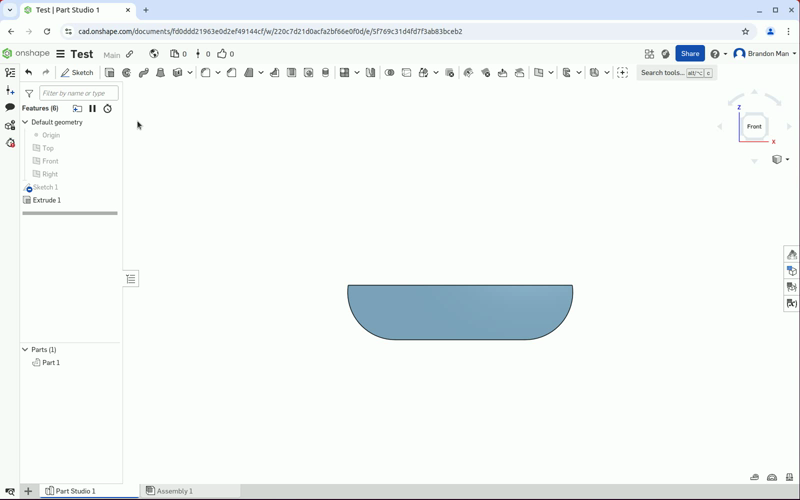
key(shift+h)
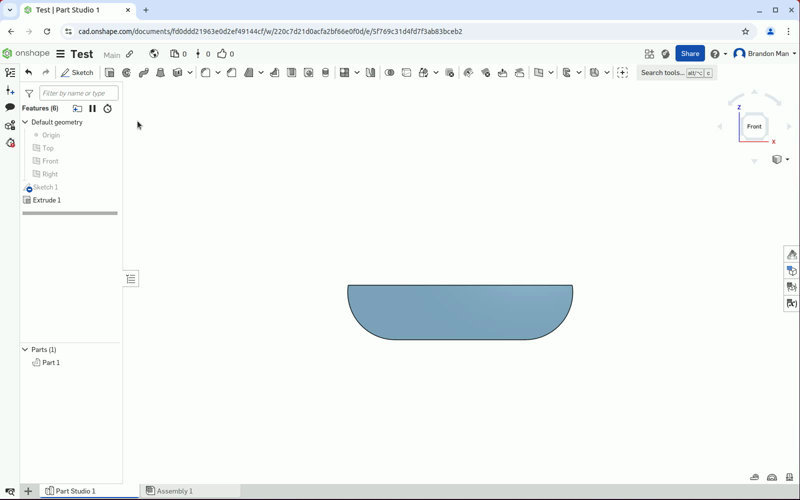
mouse_move(73, 189)
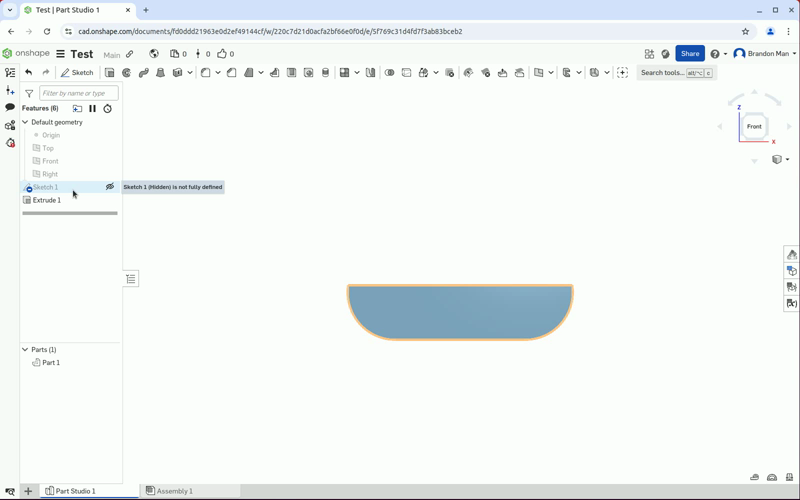
click(73, 189)
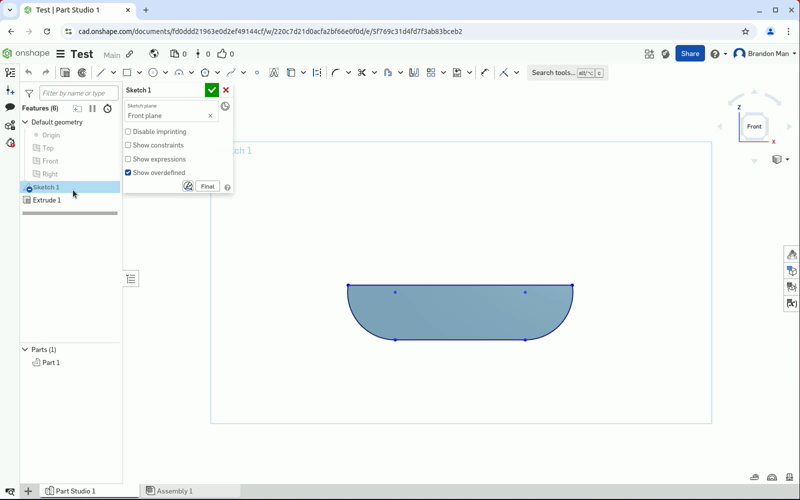
mouse_move(229, 92)
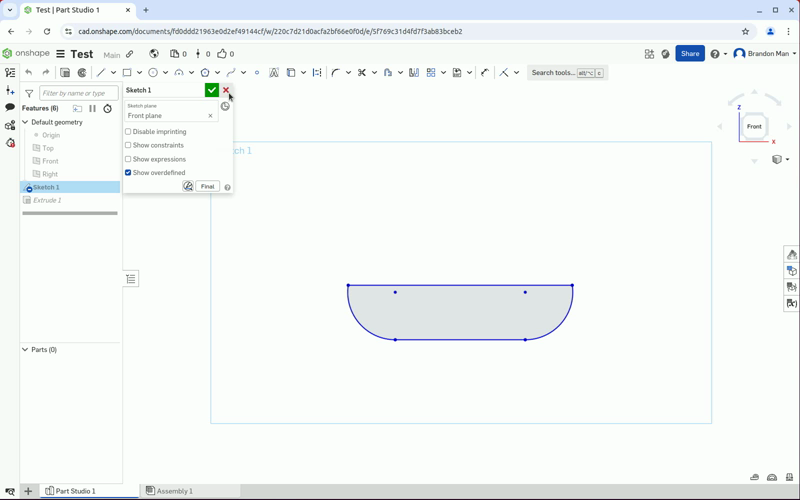
click(229, 92)
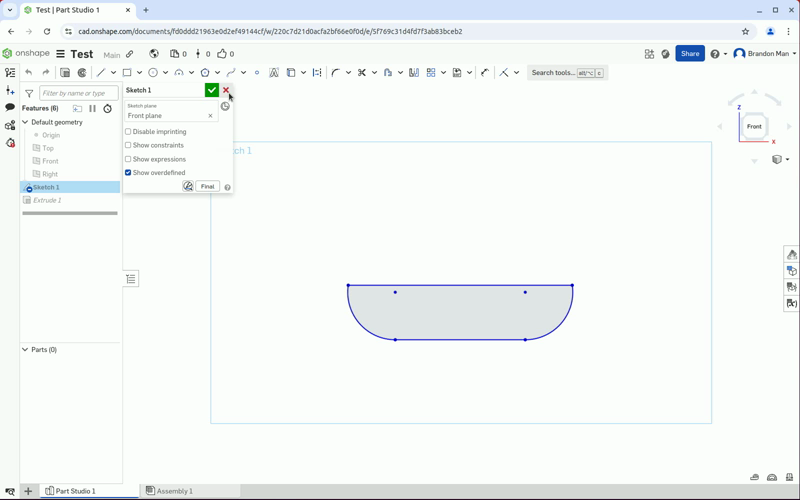
key(shift+s)
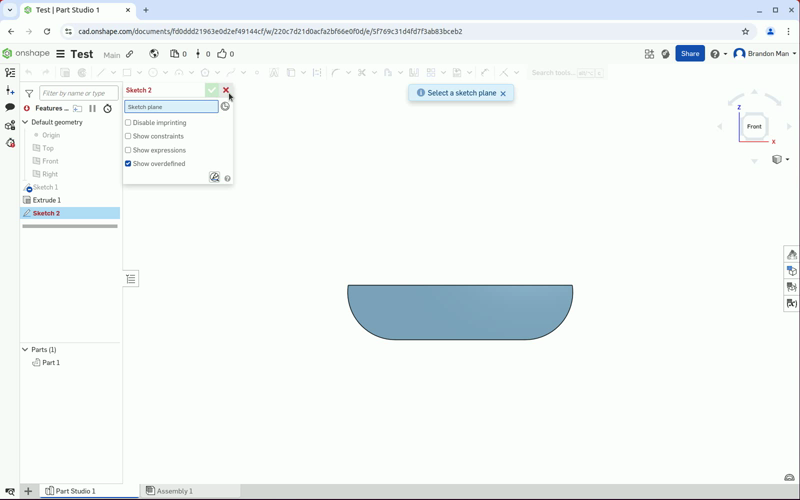
mouse_move(73, 163)
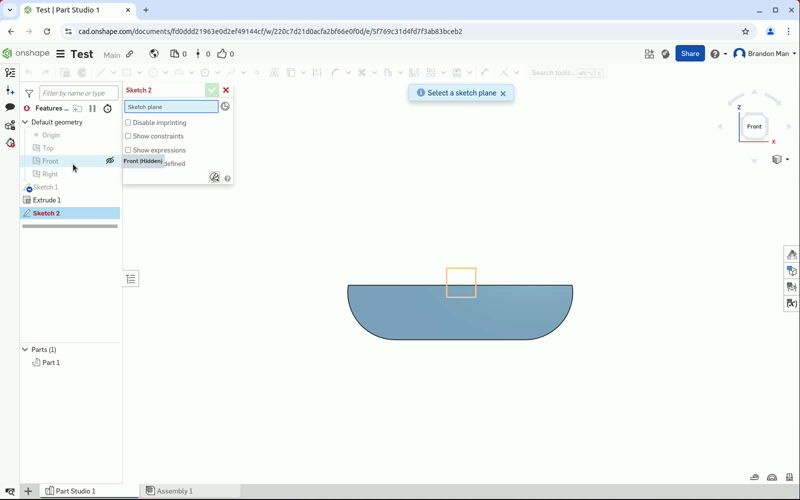
click(73, 163)
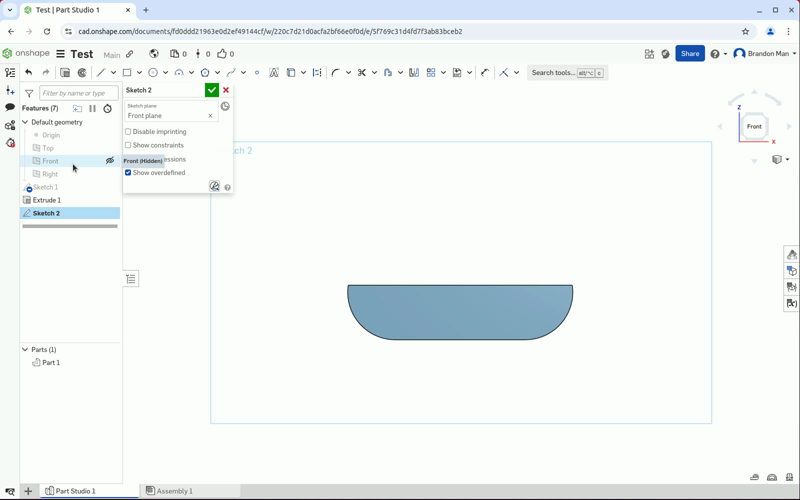
mouse_move(73, 352)
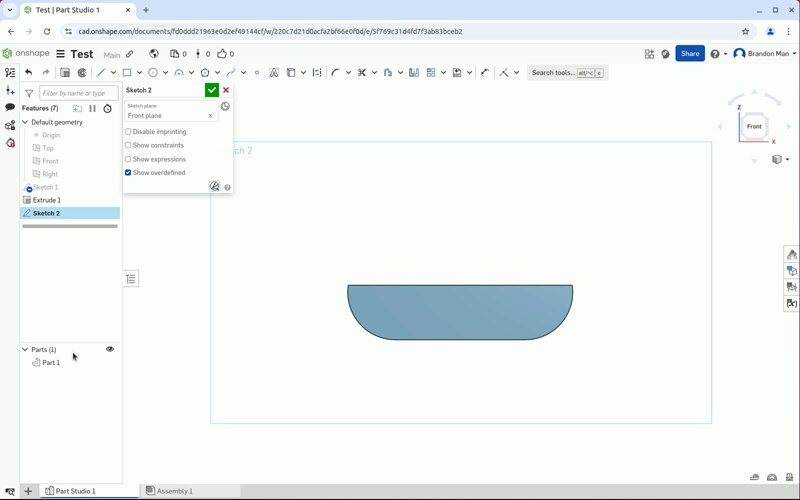
key(y)
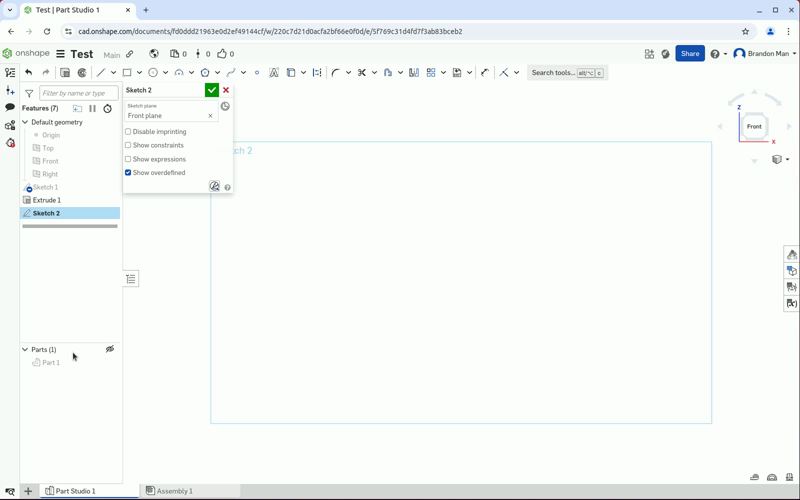
key(l)
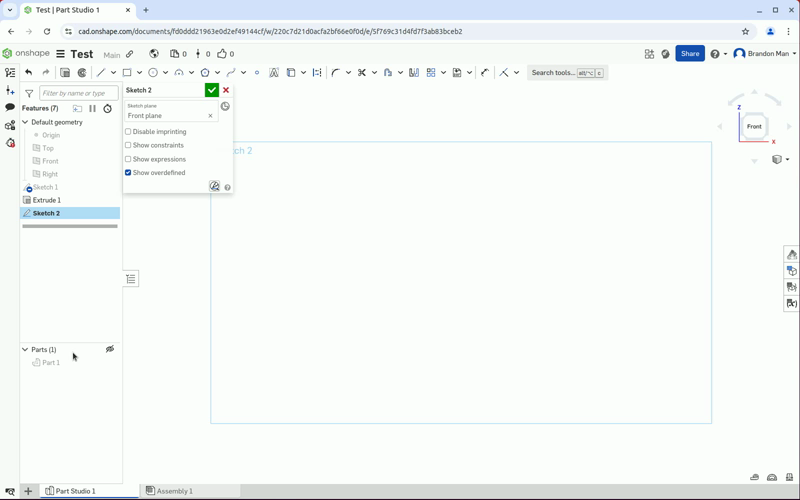
key_down(shift)
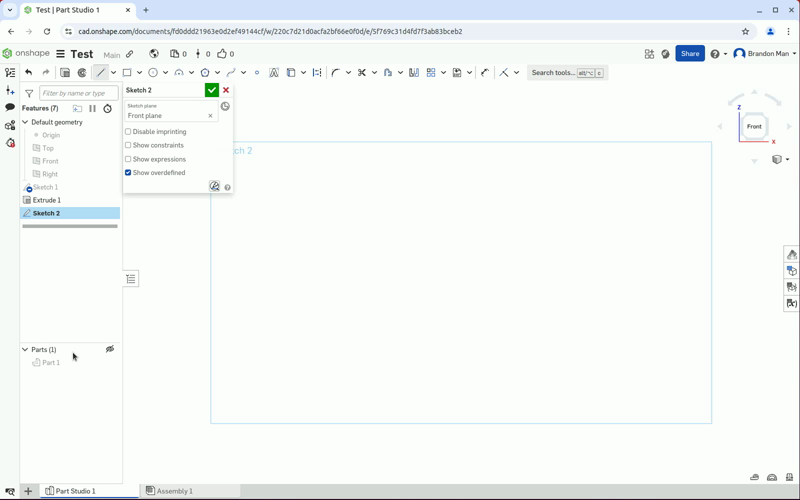
mouse_move(348, 285)
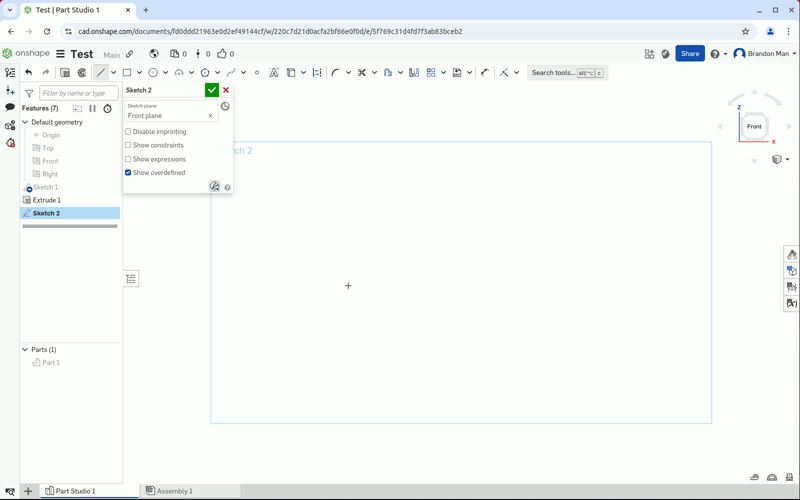
click(348, 285)
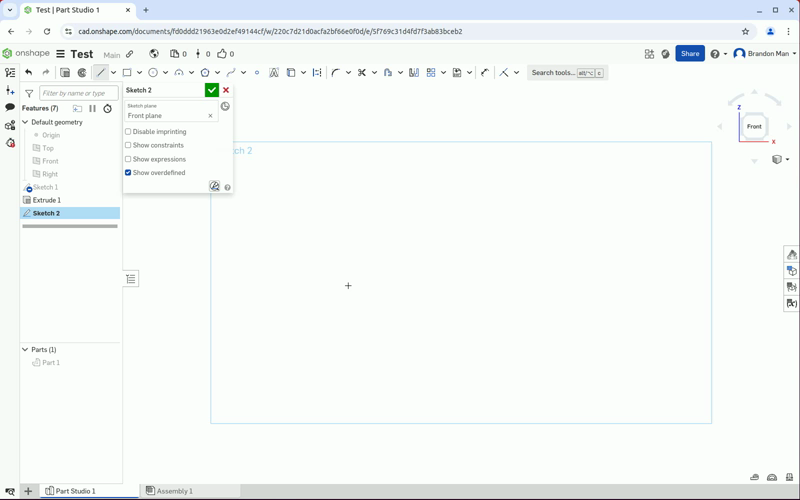
key_up(shift)
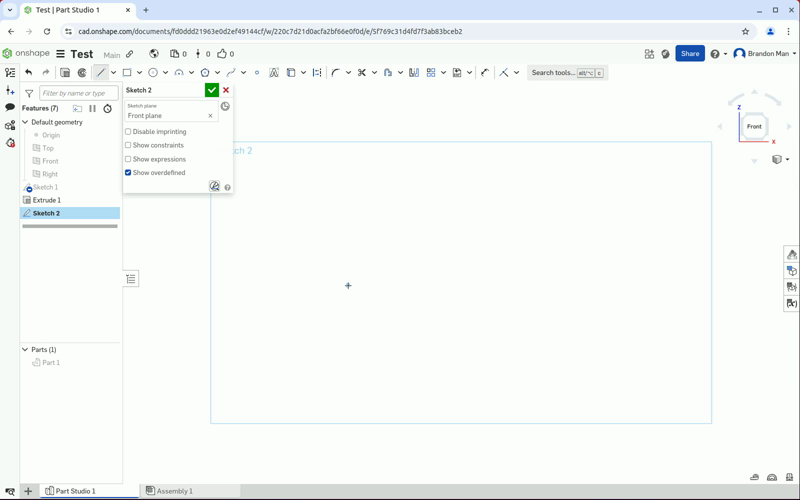
key_down(shift)
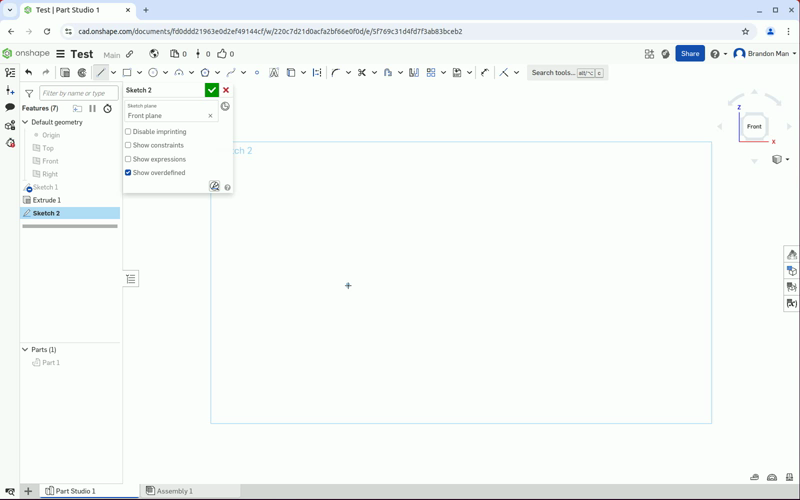
mouse_move(570, 285)
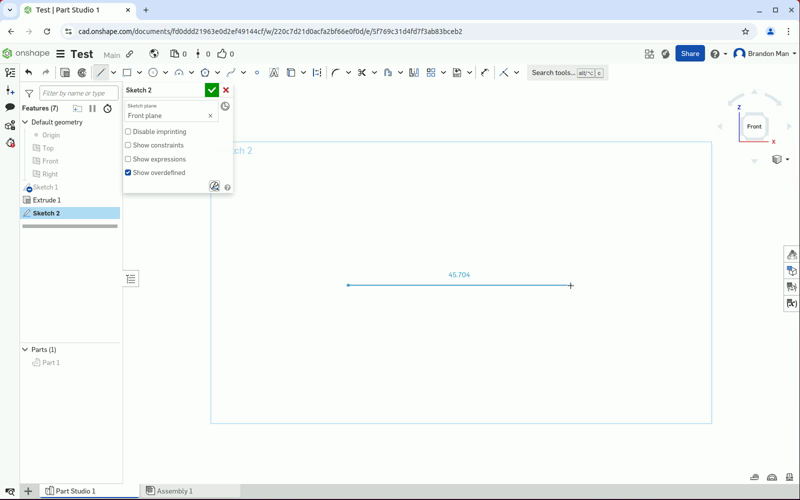
click(570, 285)
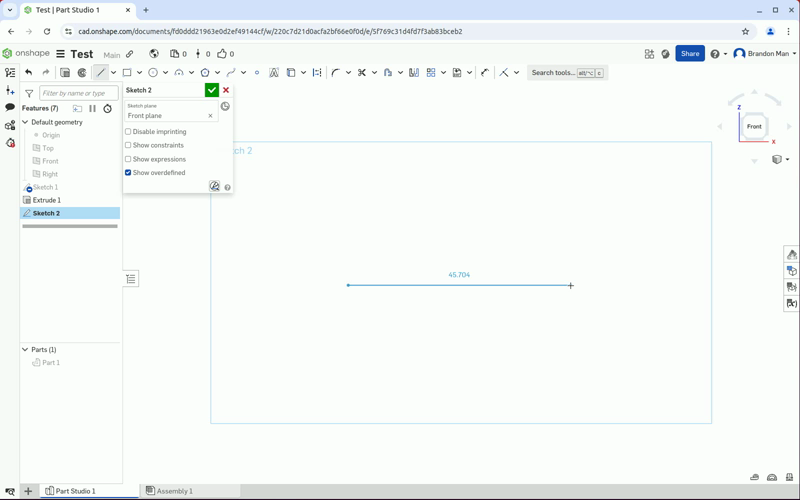
key_up(shift)
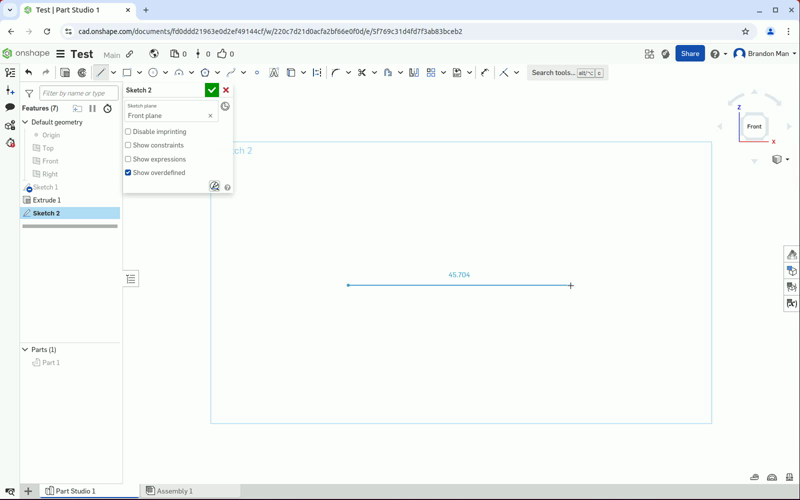
key(esc)
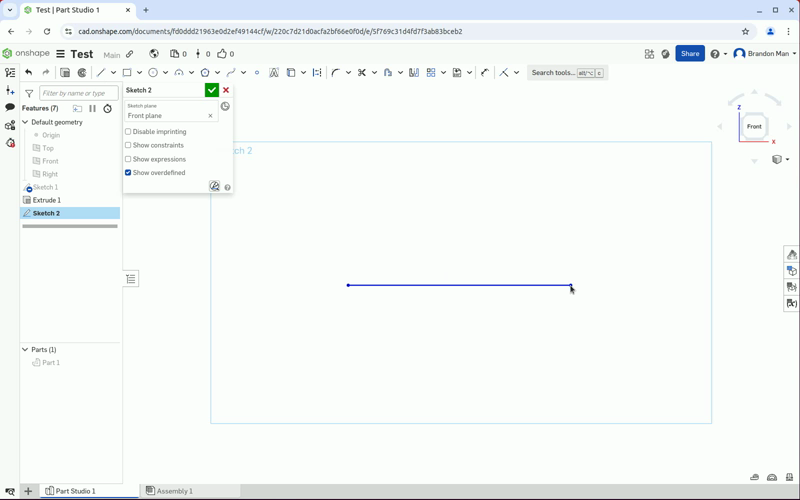
key(a)
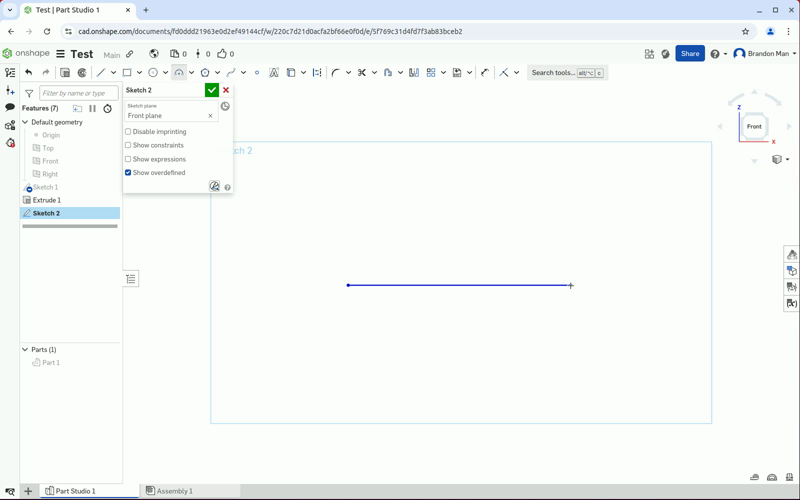
mouse_move(570, 285)
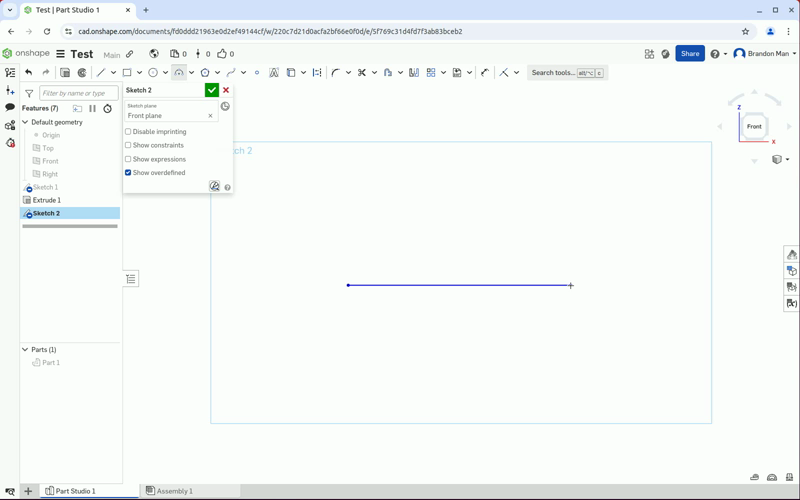
click(570, 285)
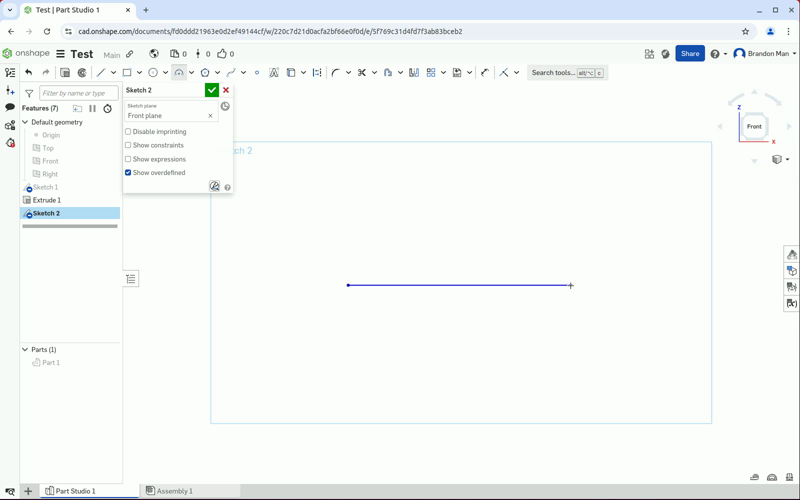
key_down(shift)
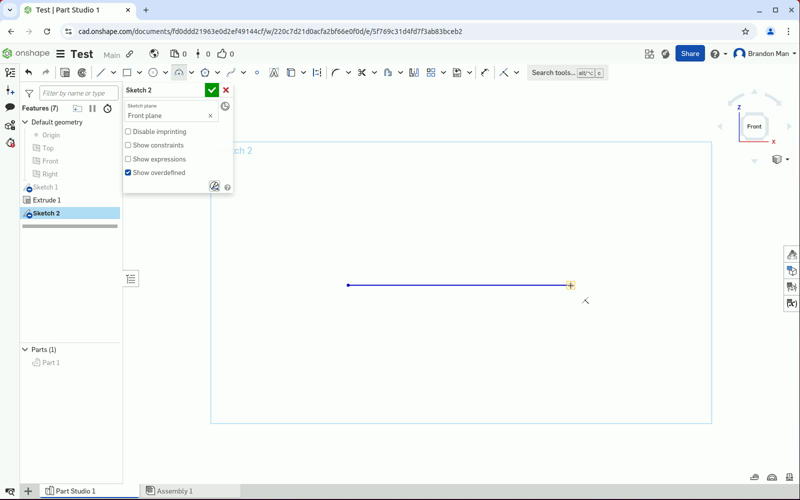
mouse_move(505, 250)
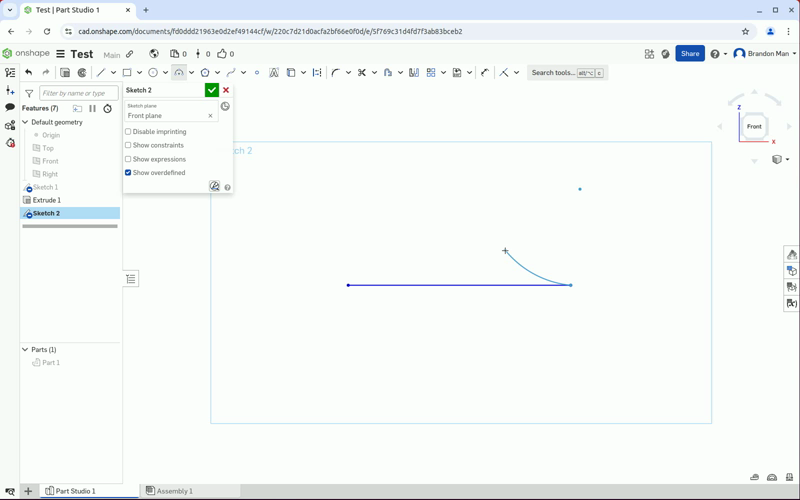
click(505, 250)
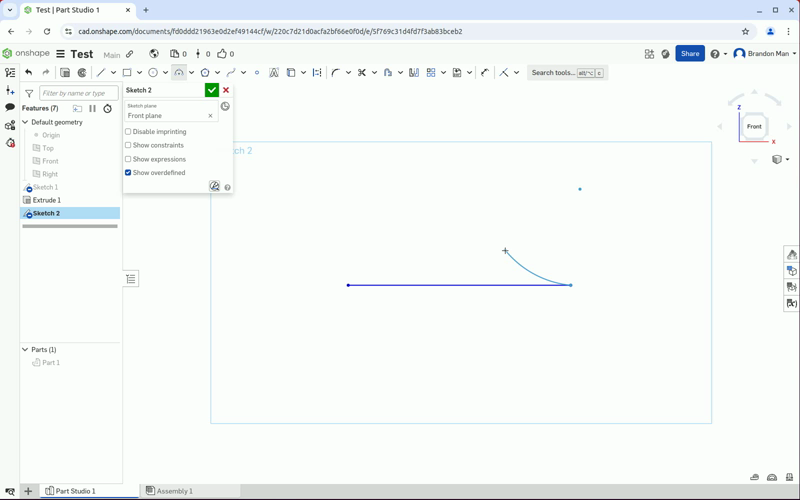
mouse_move(546, 251)
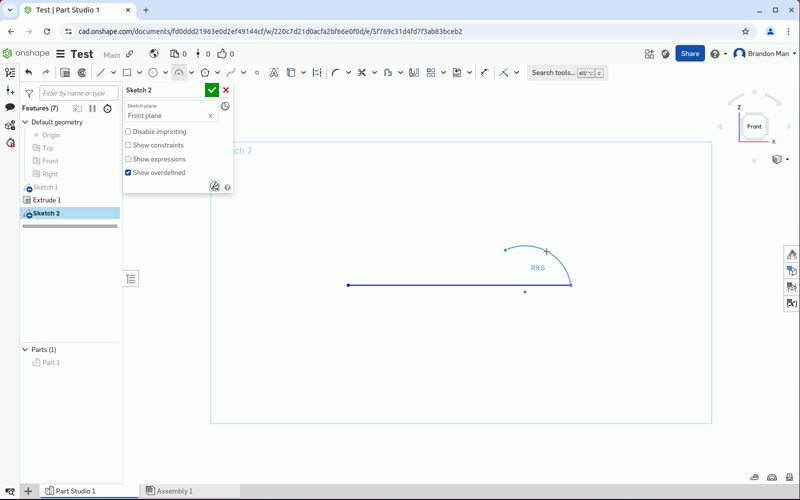
click(546, 251)
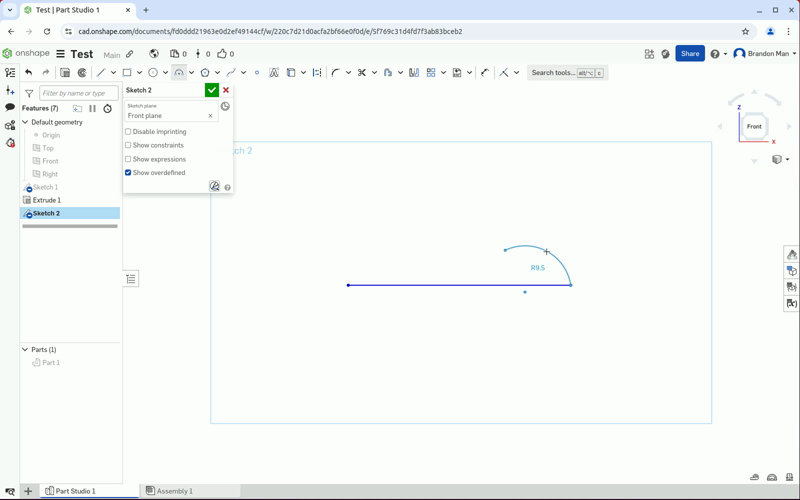
key_up(shift)
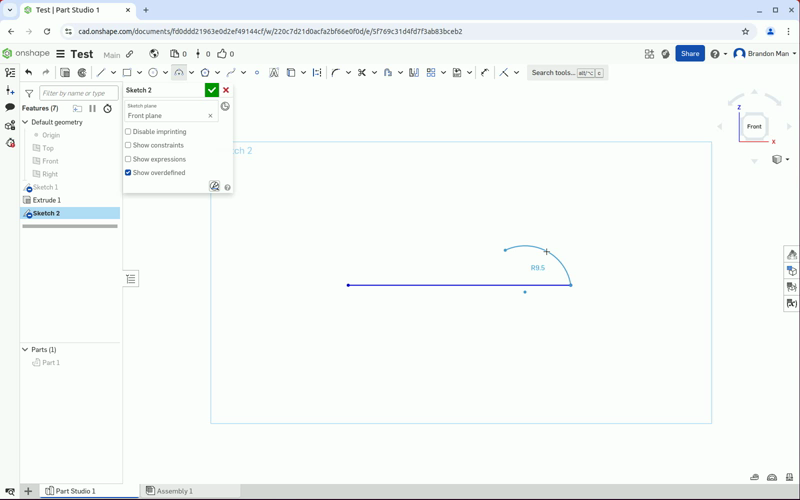
mouse_move(505, 250)
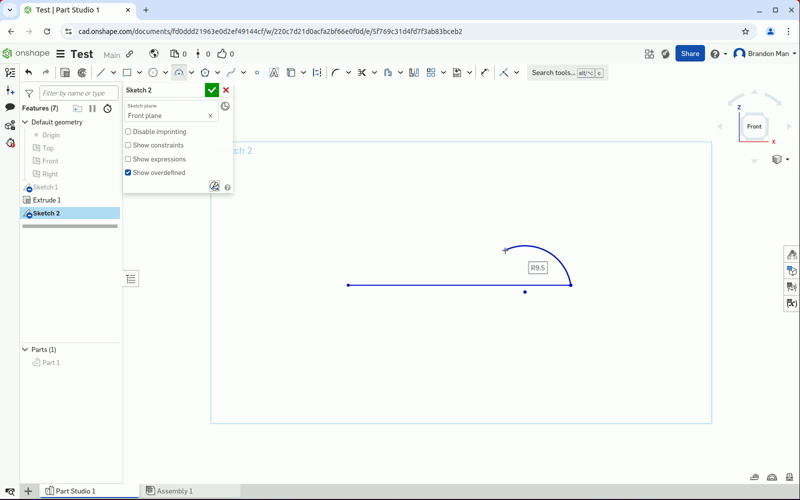
click(505, 250)
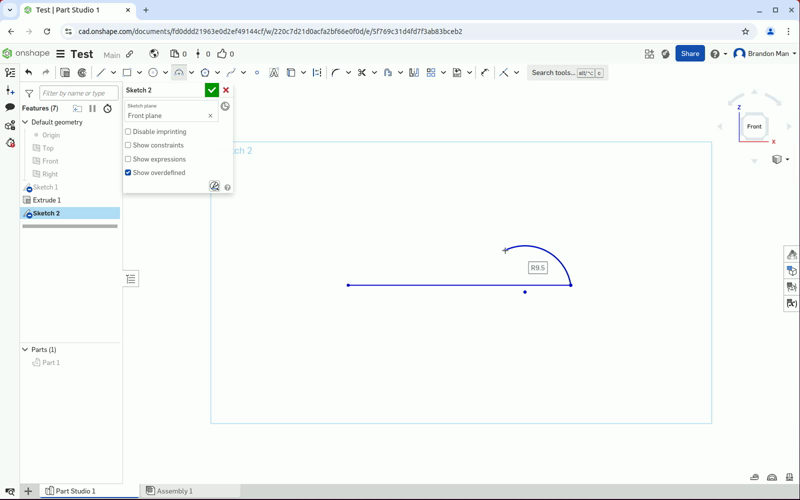
key_down(shift)
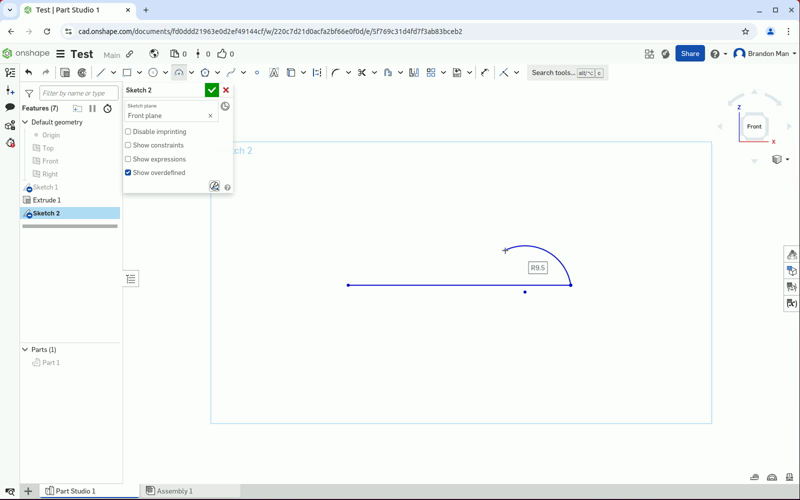
mouse_move(413, 250)
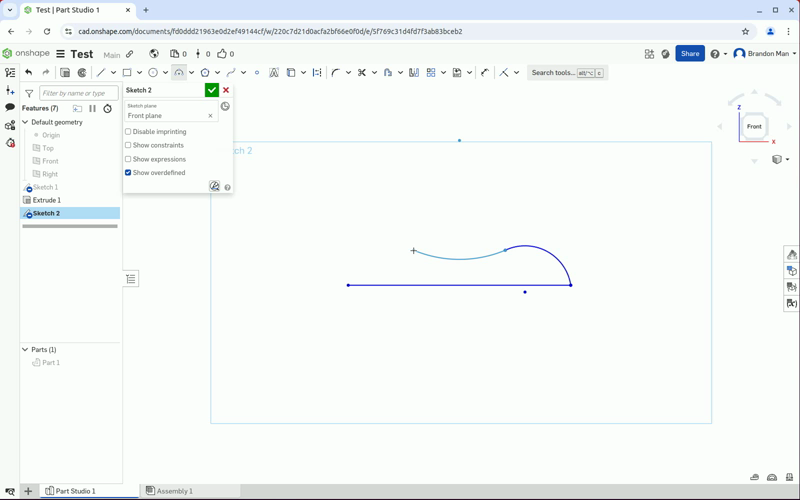
click(413, 250)
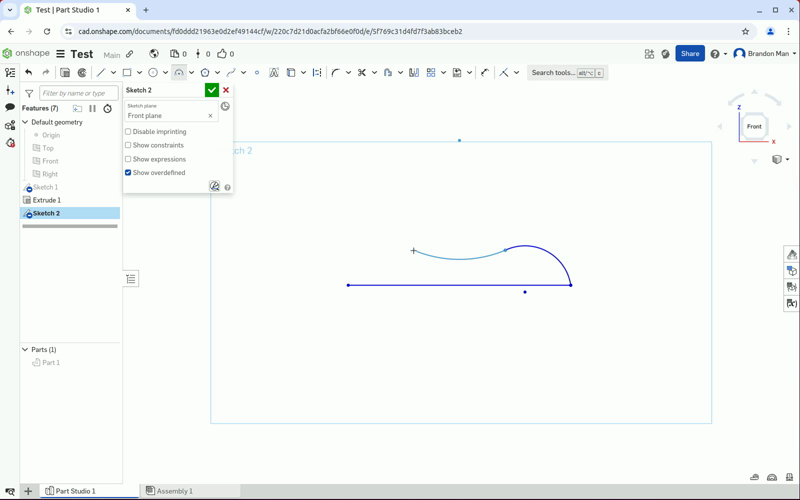
mouse_move(459, 226)
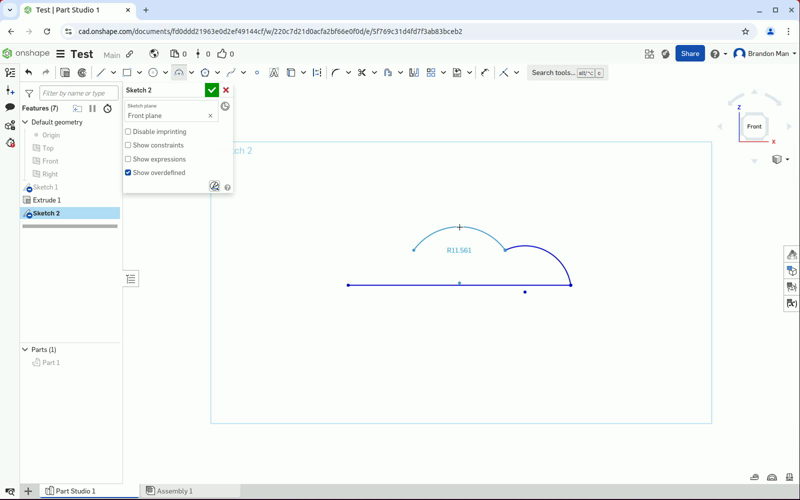
click(459, 226)
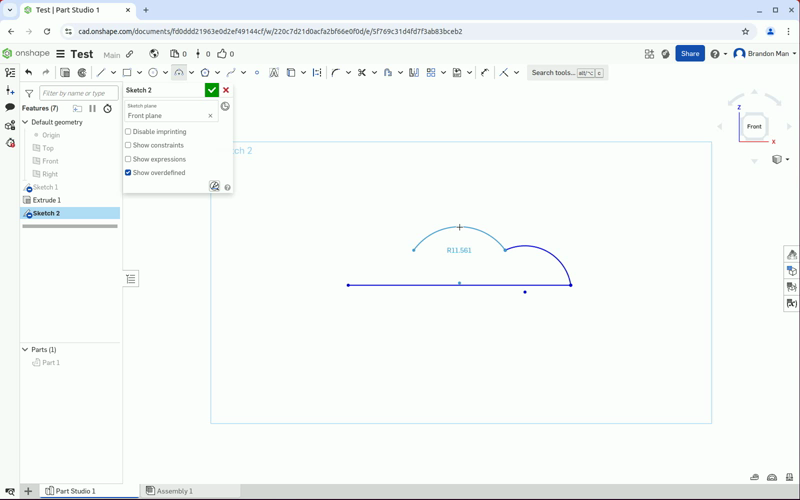
key_up(shift)
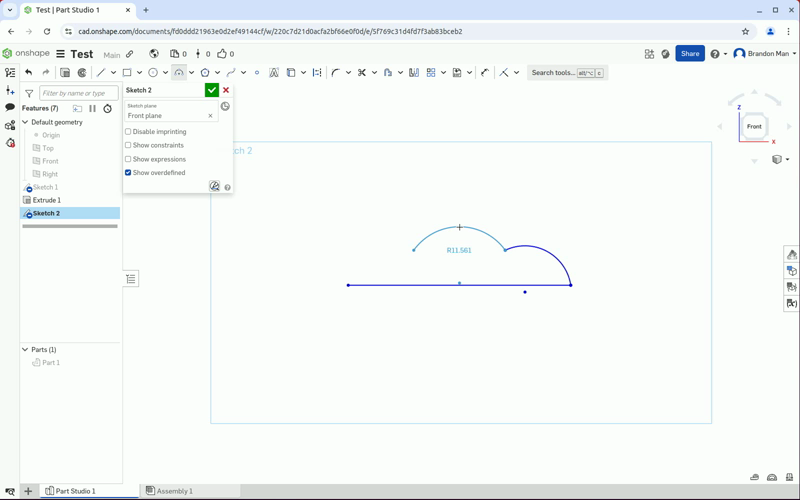
mouse_move(413, 250)
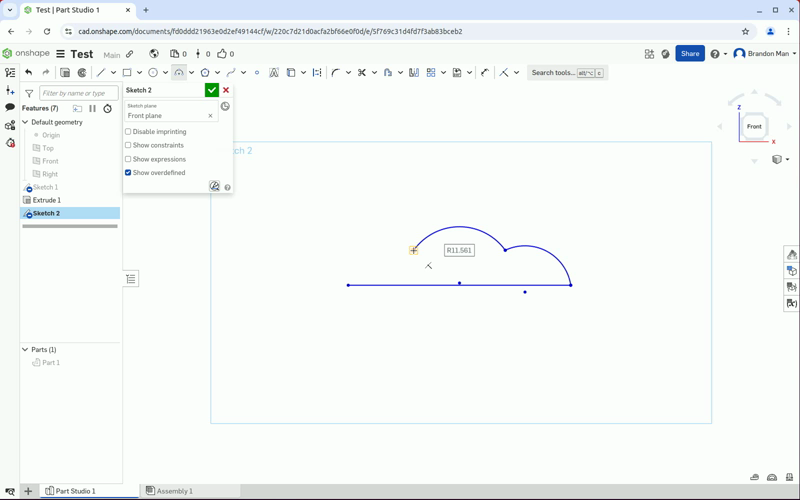
click(413, 250)
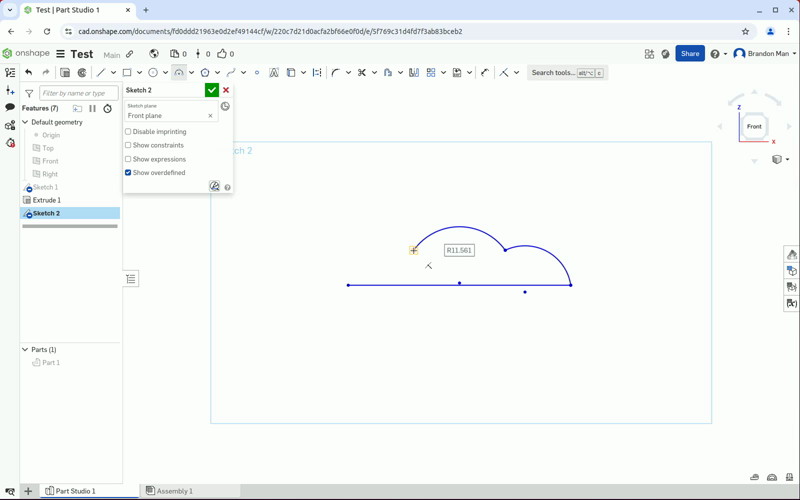
mouse_move(348, 285)
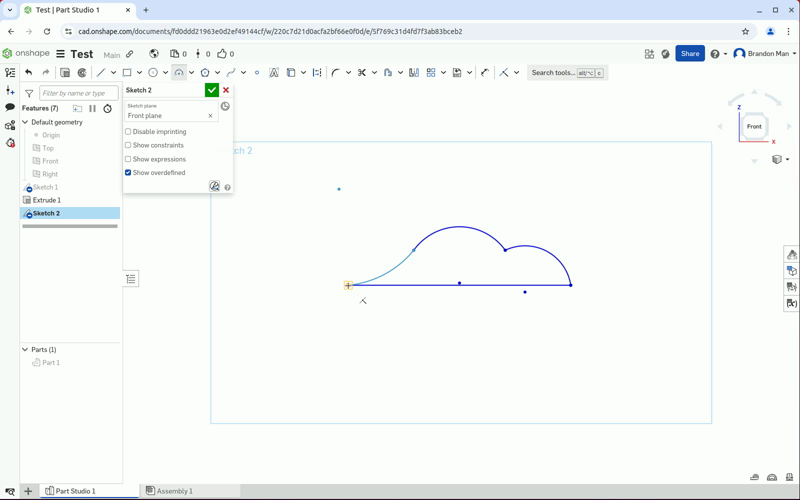
click(348, 285)
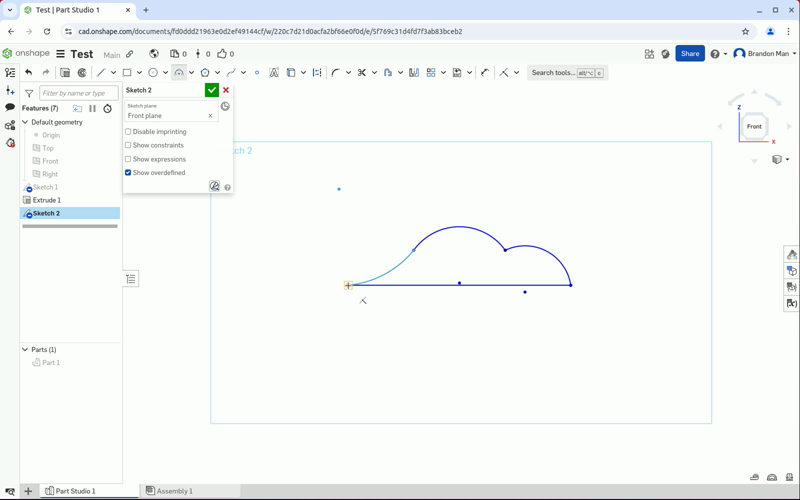
key_down(shift)
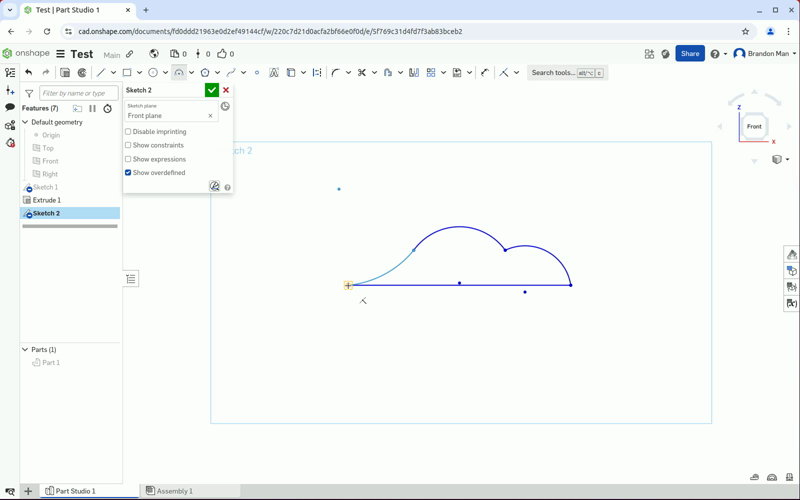
mouse_move(372, 251)
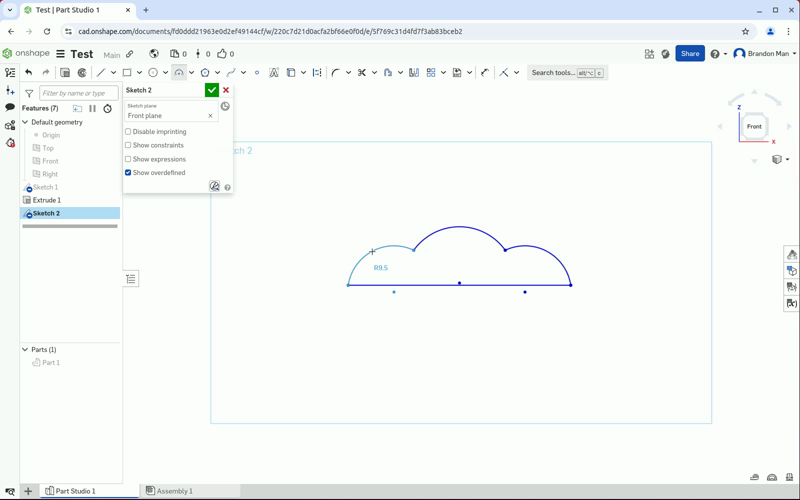
click(372, 251)
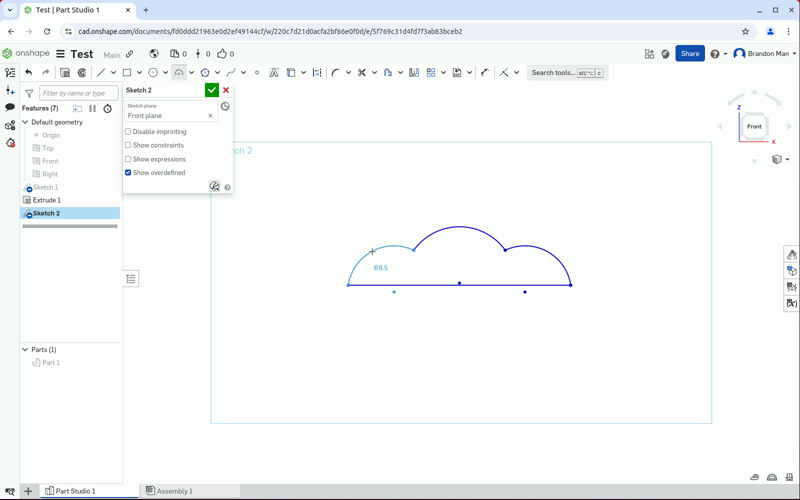
key_up(shift)
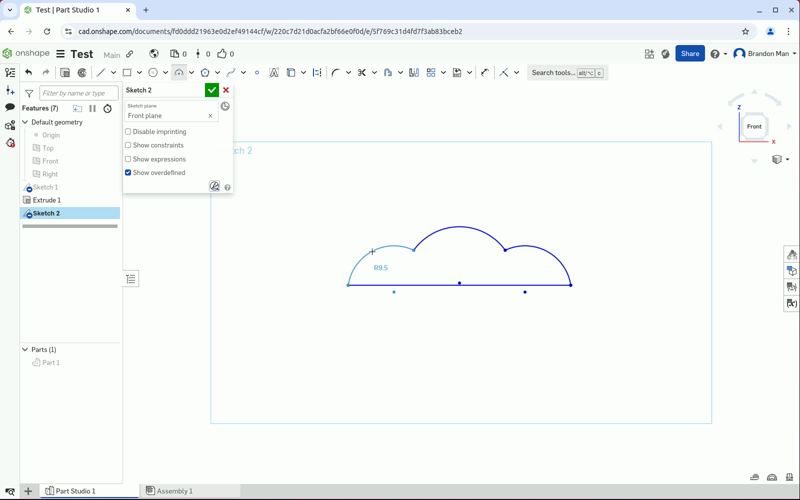
key(esc)
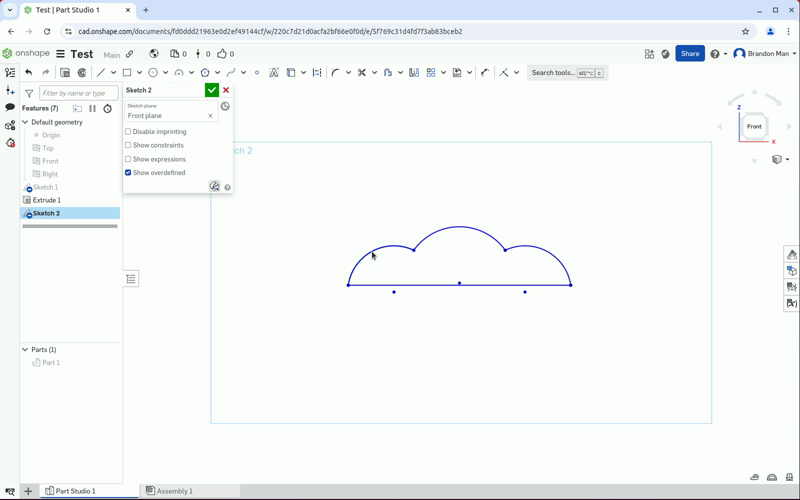
mouse_move(380, 268)
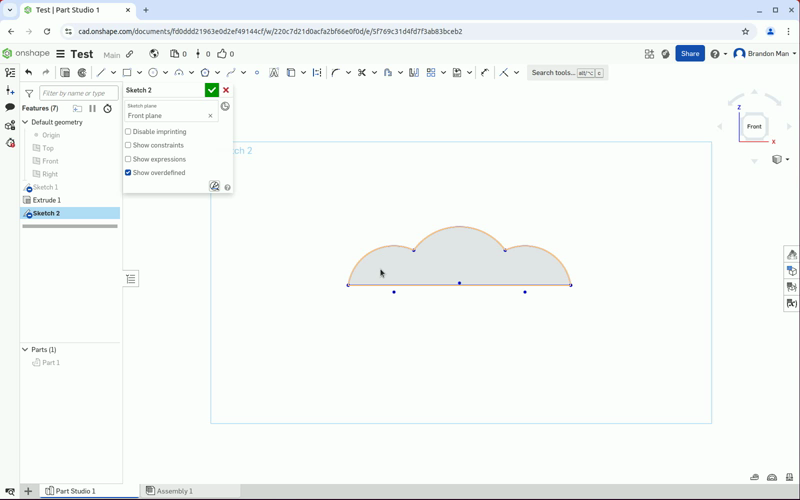
click(380, 268)
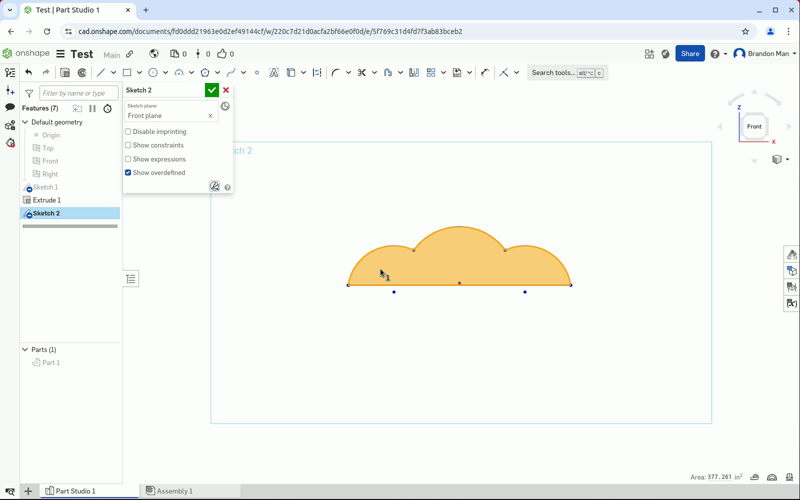
mouse_move(73, 352)
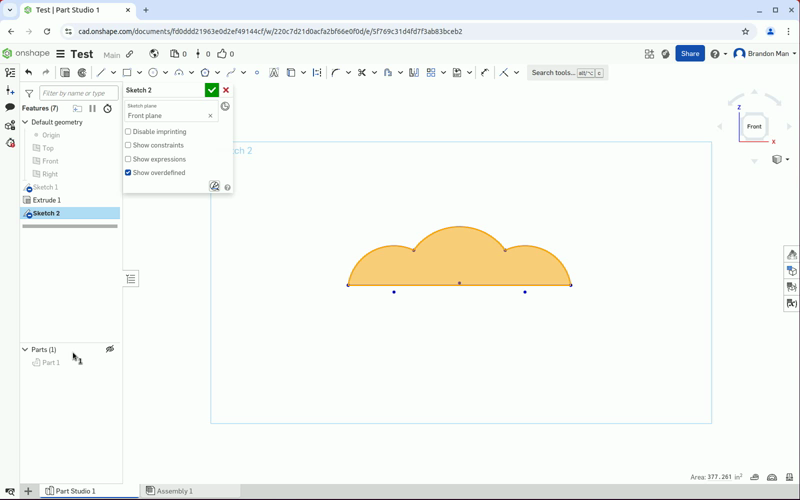
key(shift+y)
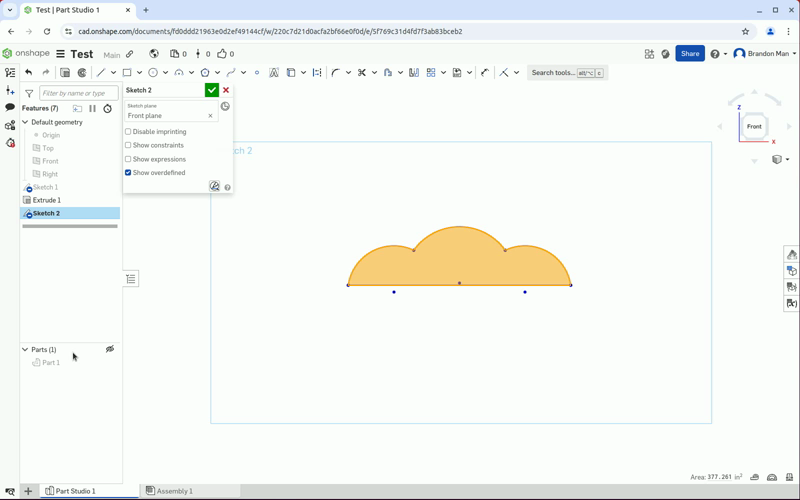
key(shift+e)
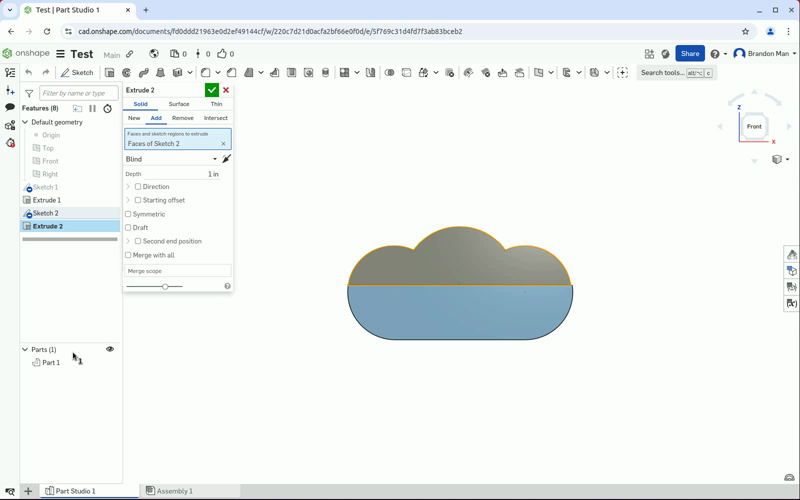
mouse_move(143, 106)
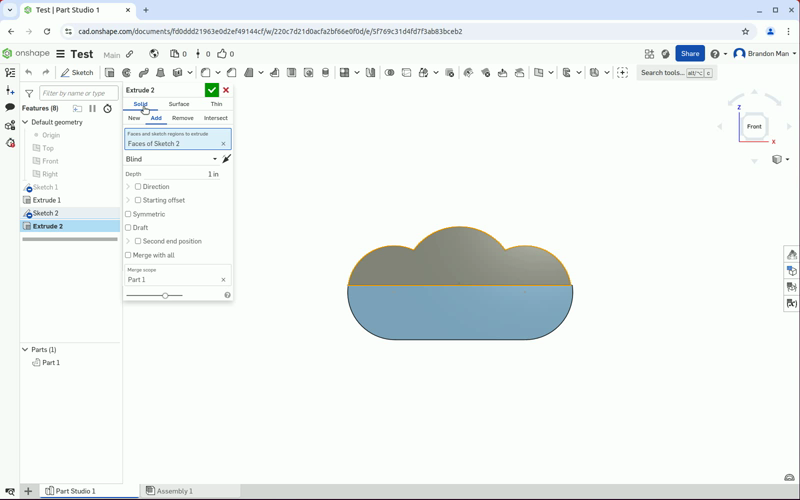
click(143, 106)
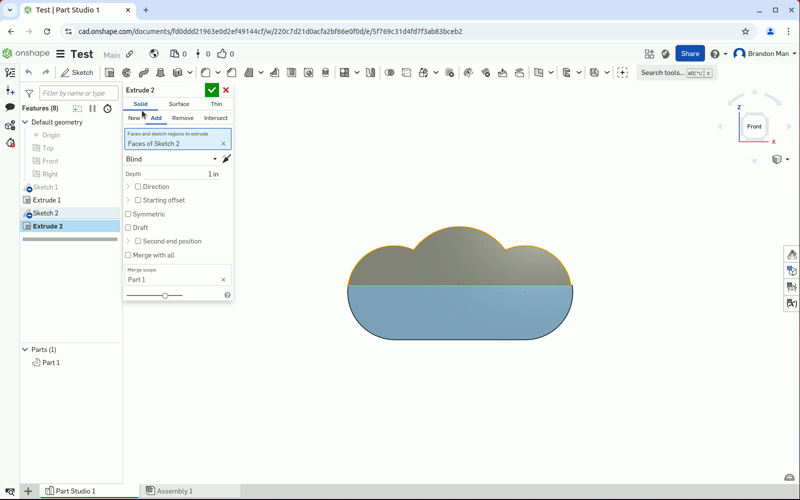
mouse_move(137, 120)
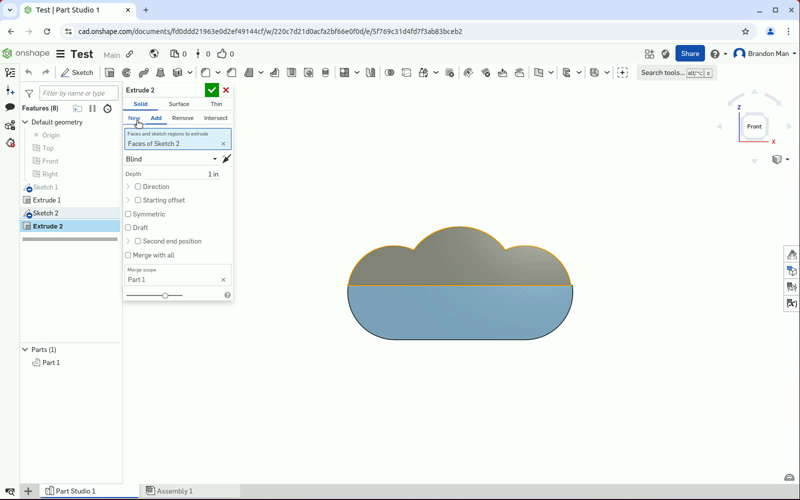
click(137, 120)
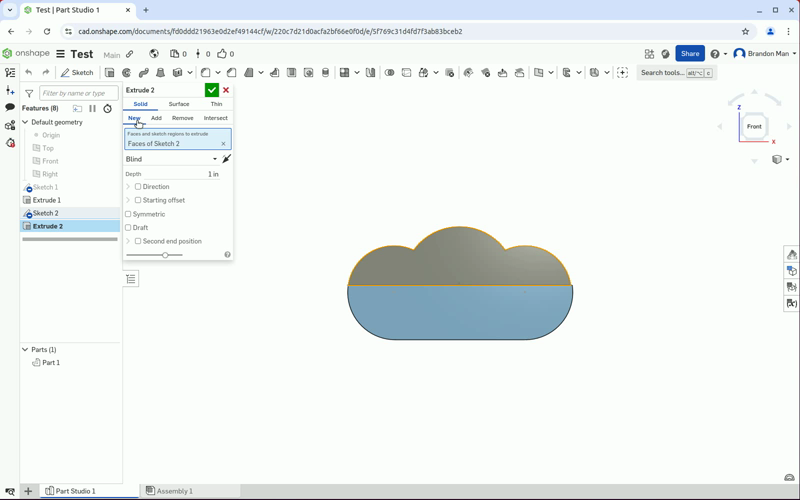
key(tab, 4)
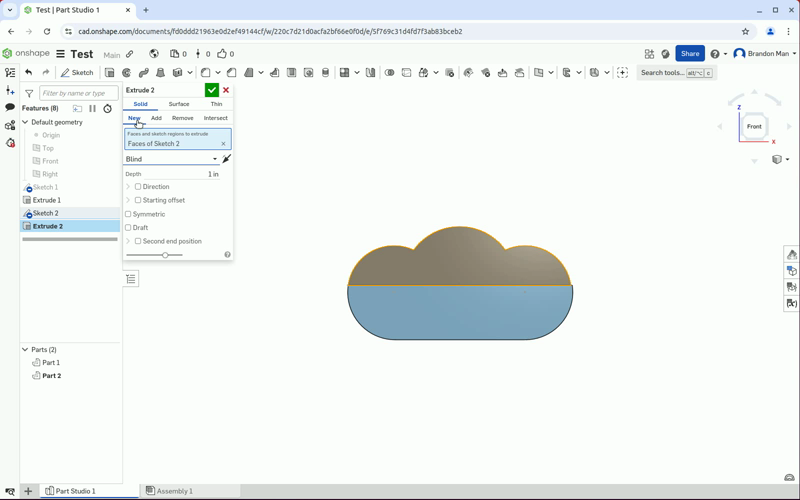
text(2.889)
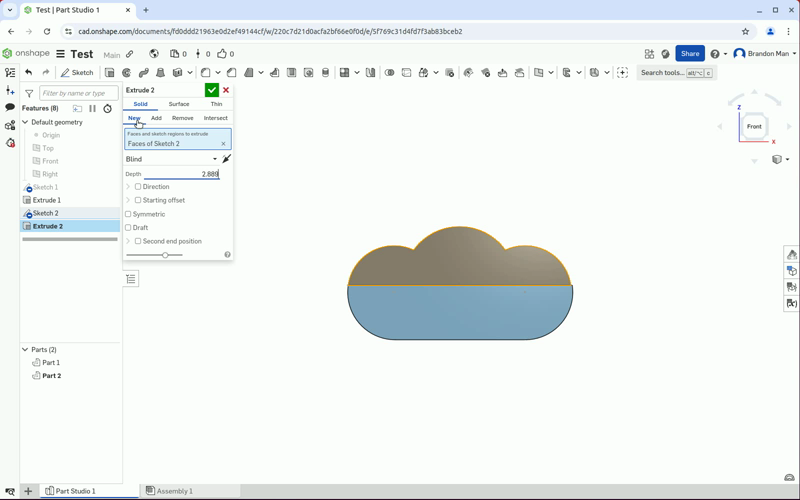
key(enter)
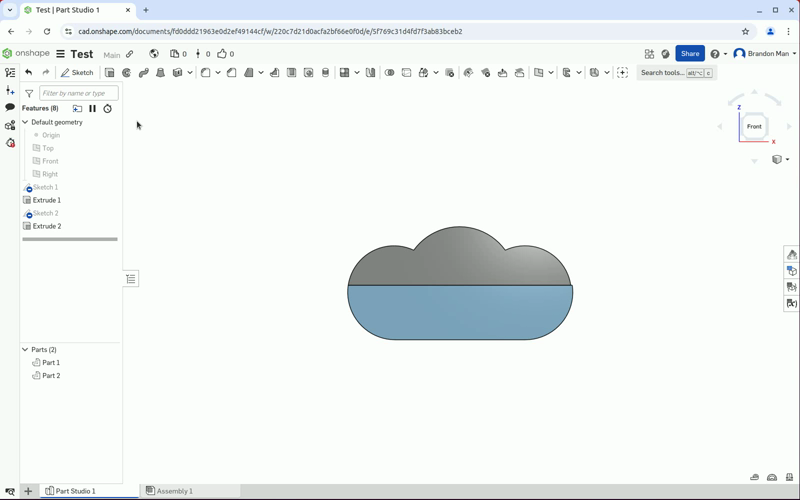
key(shift+h)
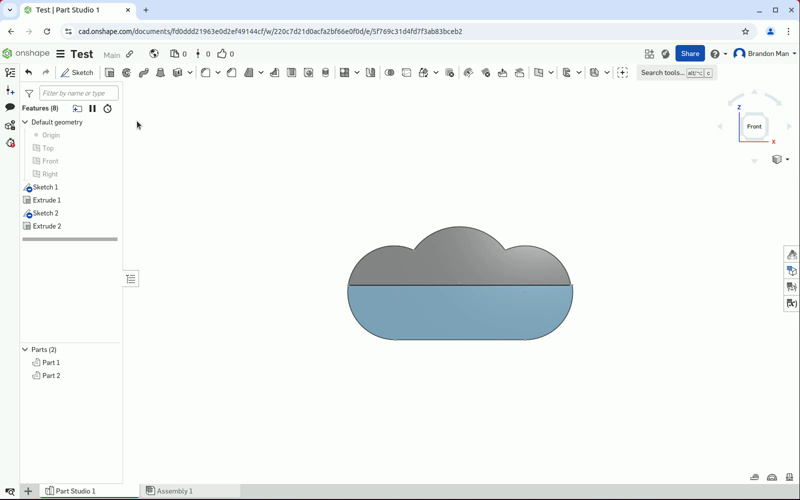
key(shift+h)
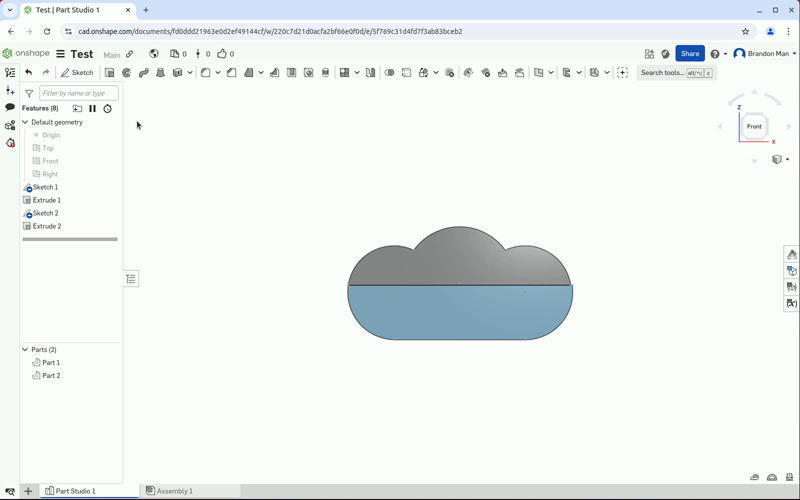
key(shift+7)
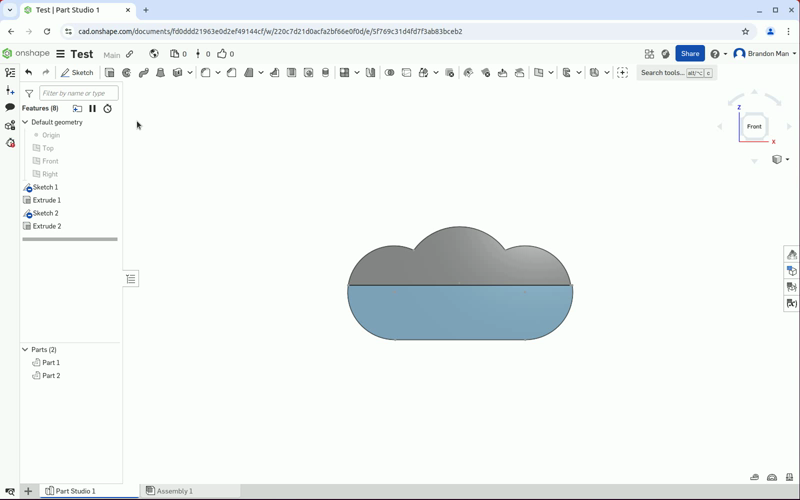
key(left, 2)
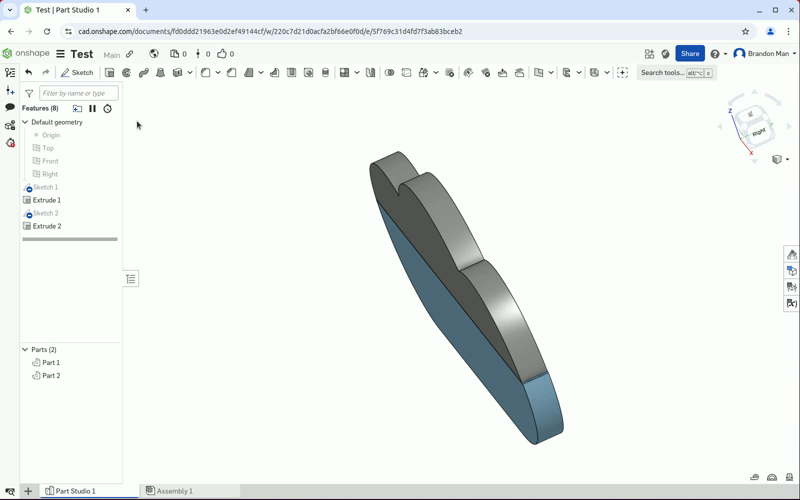
key(down, 2)
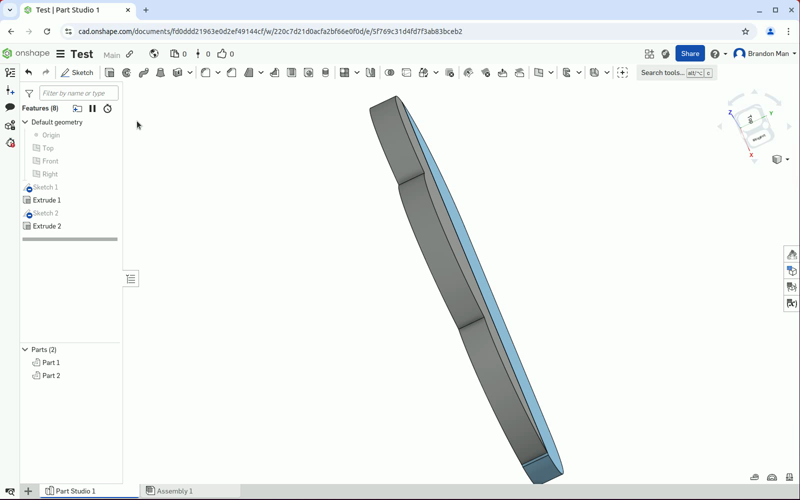
key(up, 2)
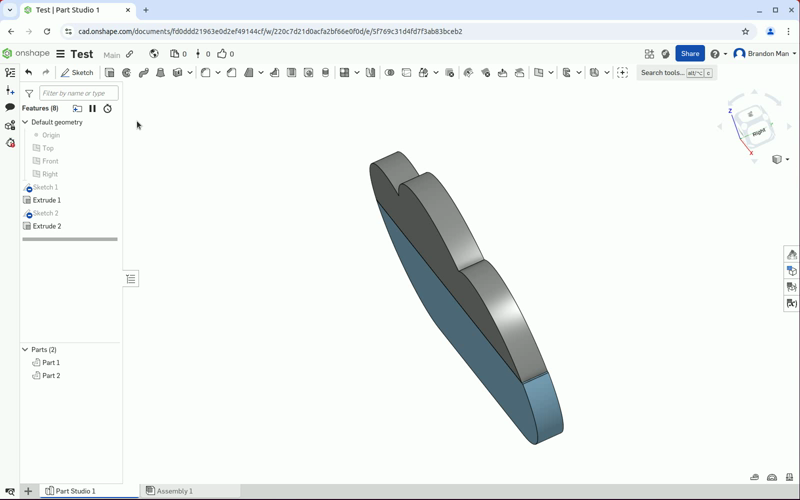
key(right, 2)
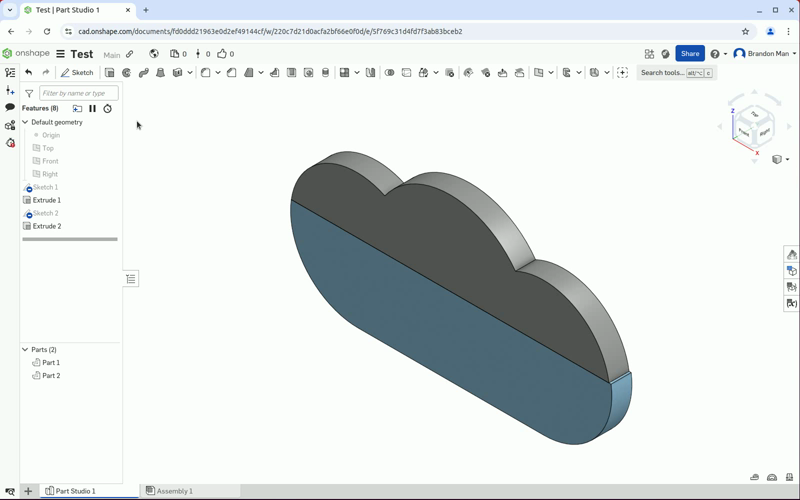
mouse_move(73, 189)
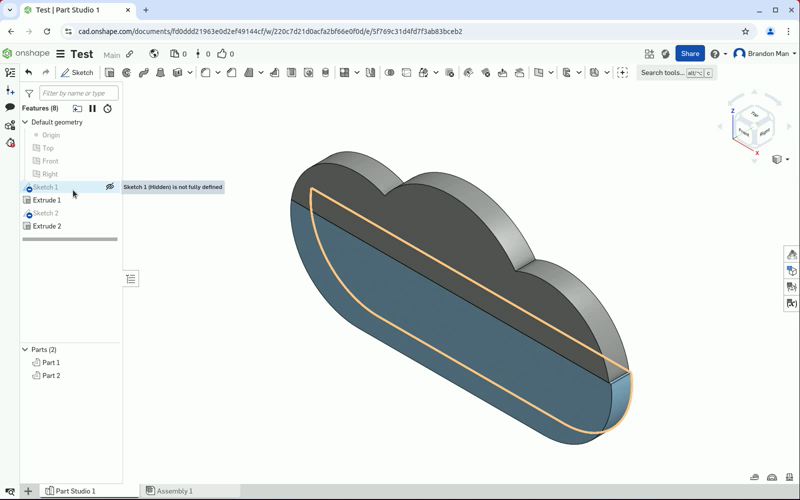
click(73, 189)